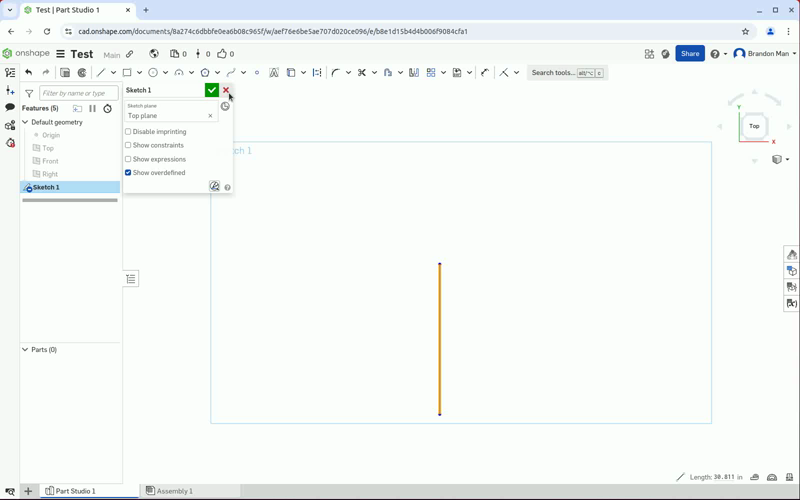
key(shift+h)
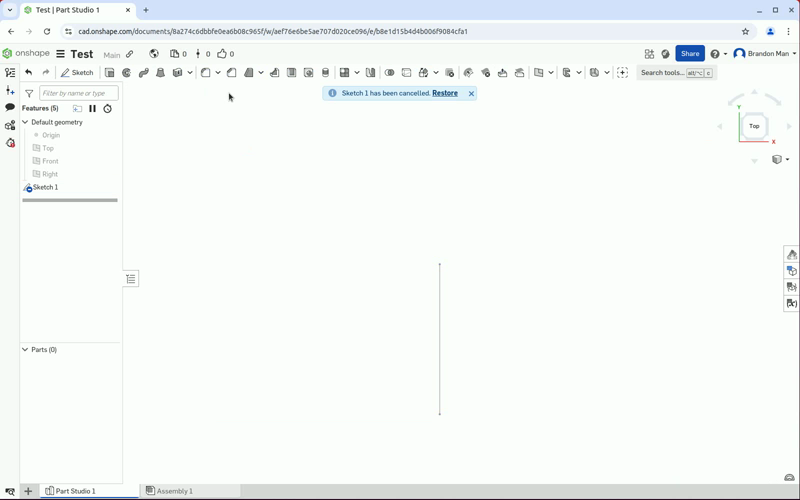
key(shift+s)
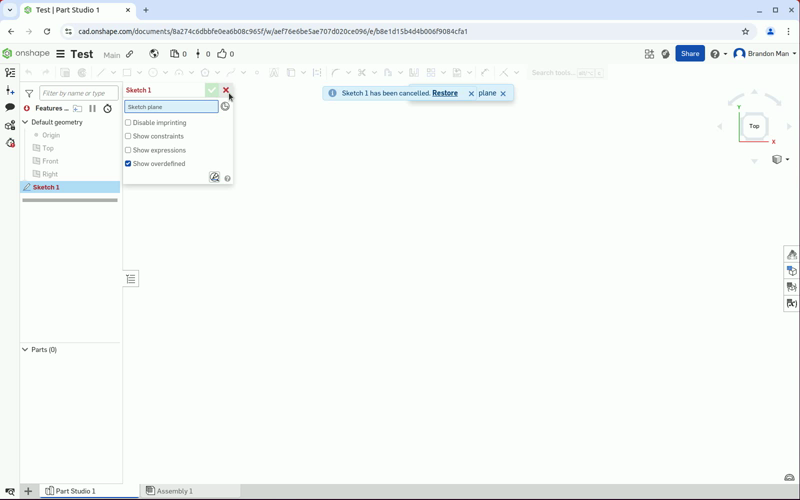
mouse_move(73, 150)
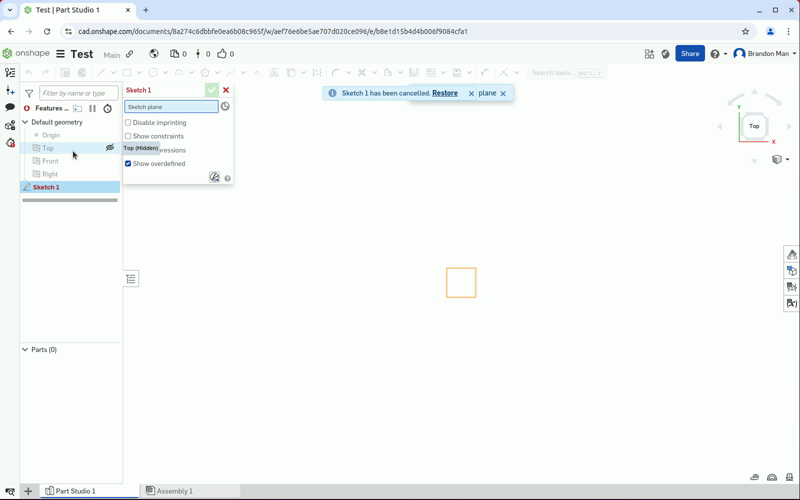
click(73, 150)
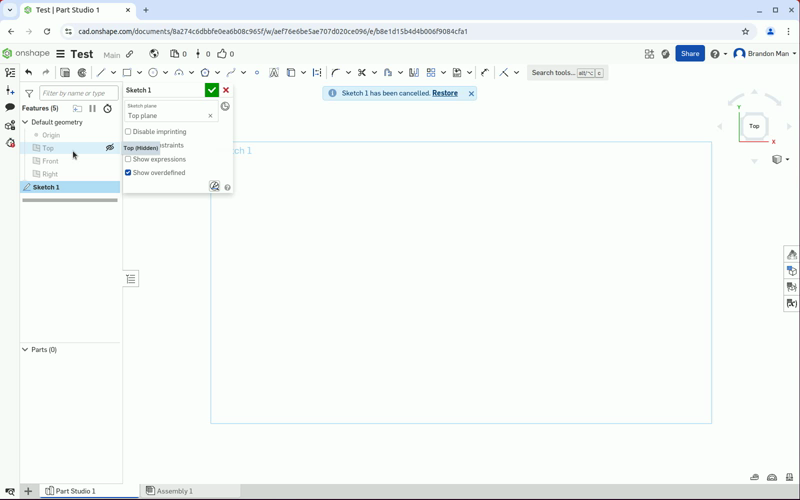
mouse_move(73, 352)
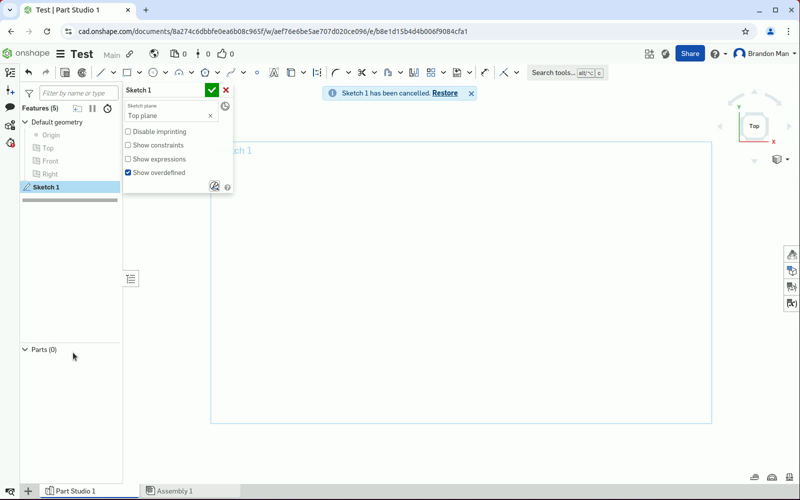
key(y)
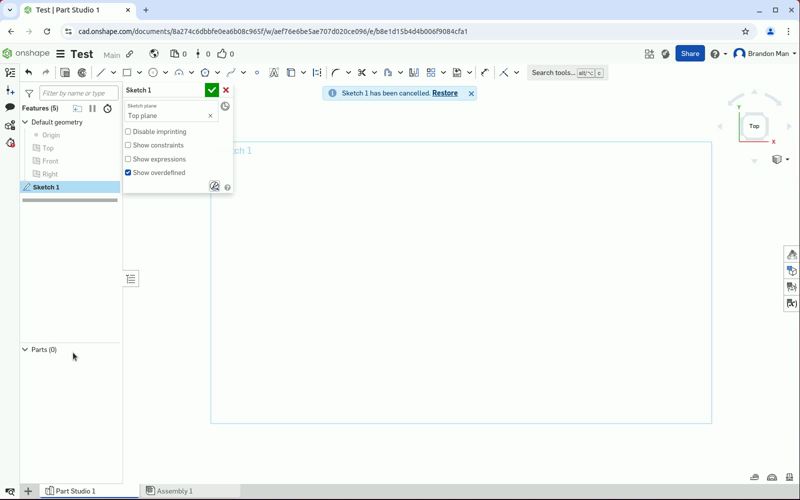
key(l)
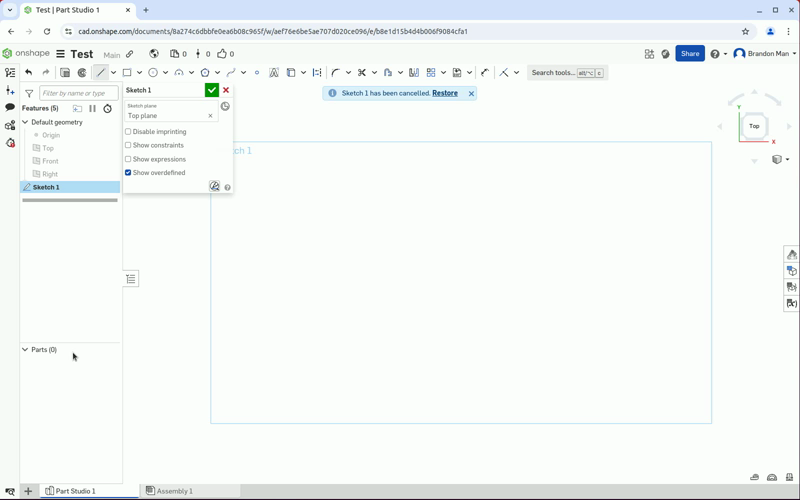
key_down(shift)
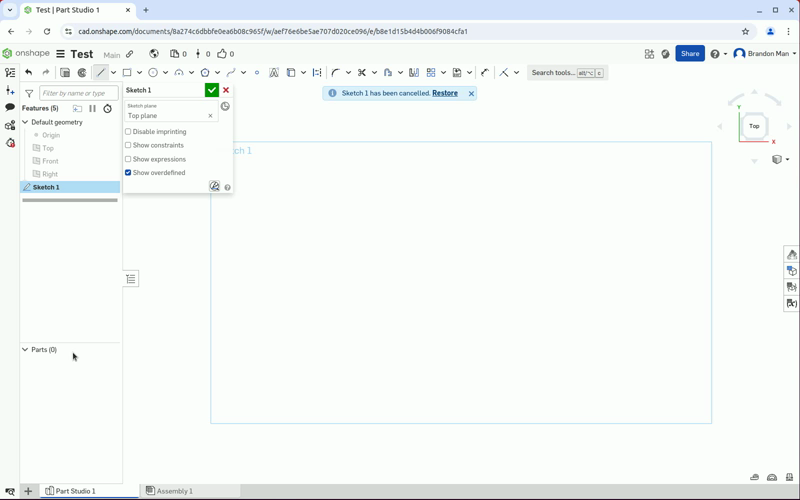
mouse_move(376, 342)
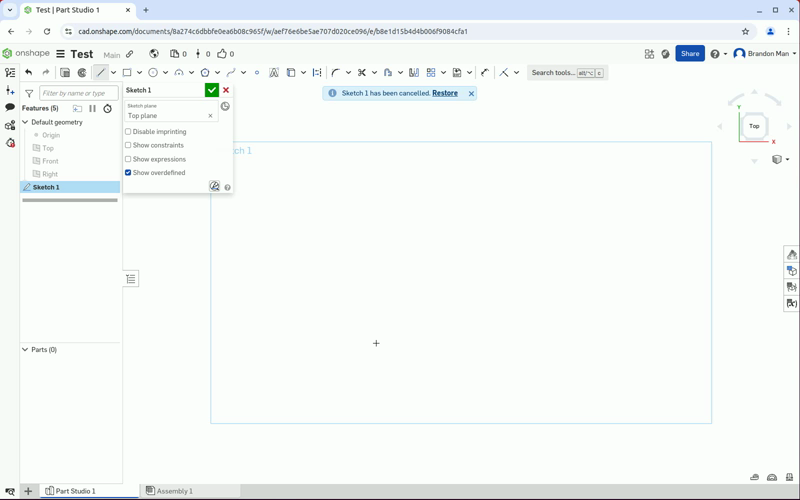
click(376, 342)
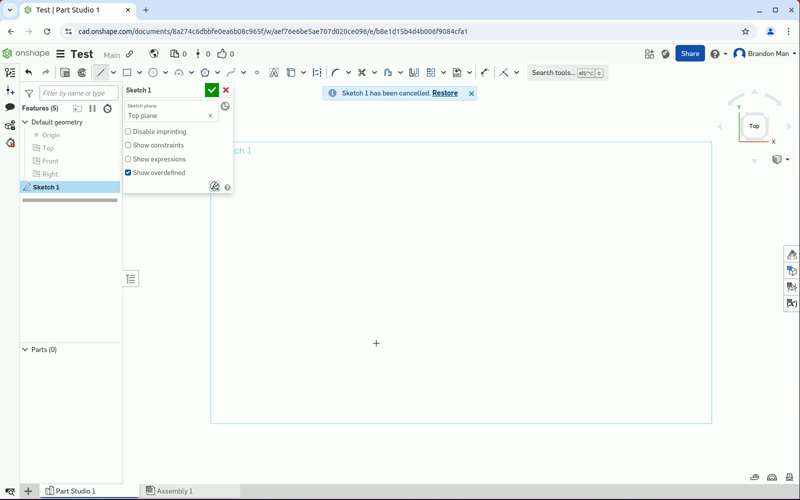
key_up(shift)
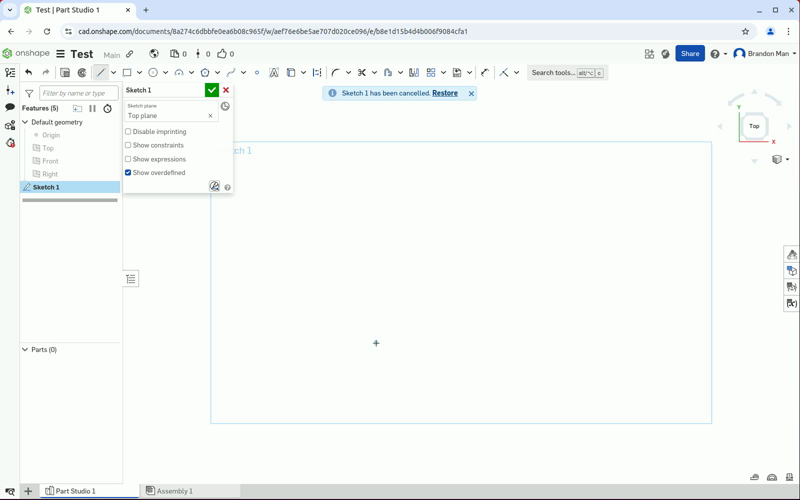
key_down(shift)
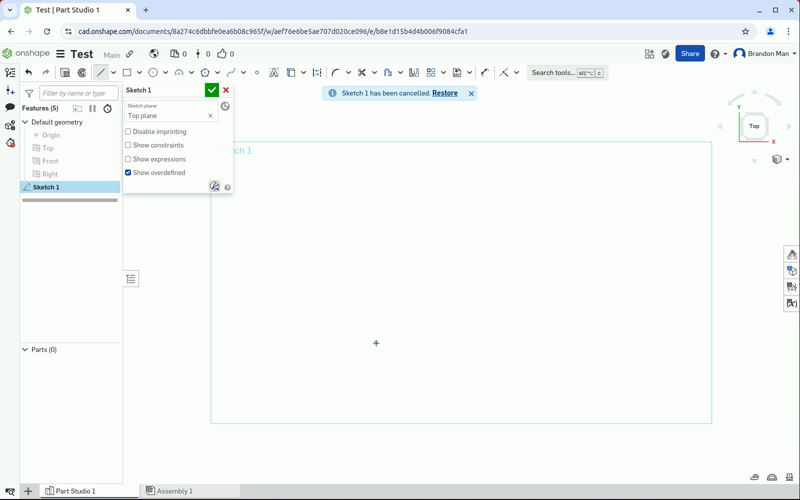
mouse_move(544, 342)
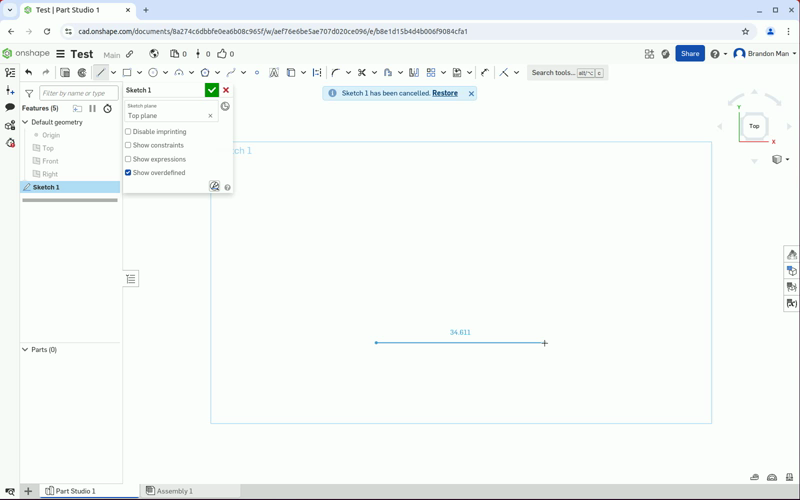
click(544, 342)
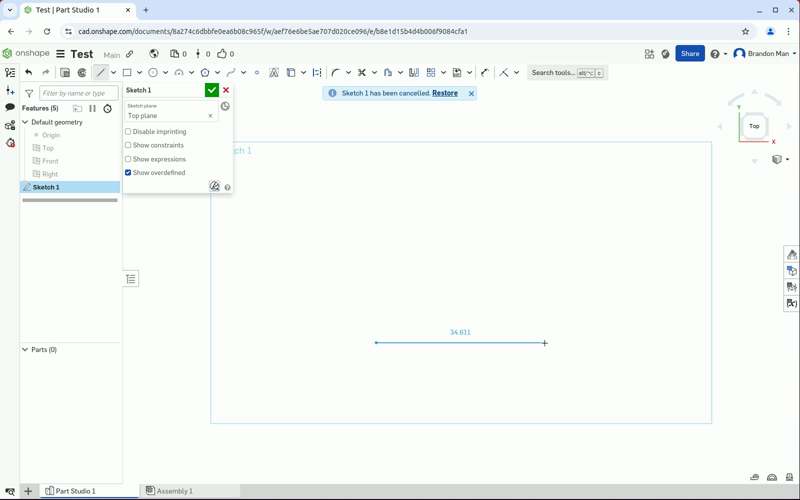
key_up(shift)
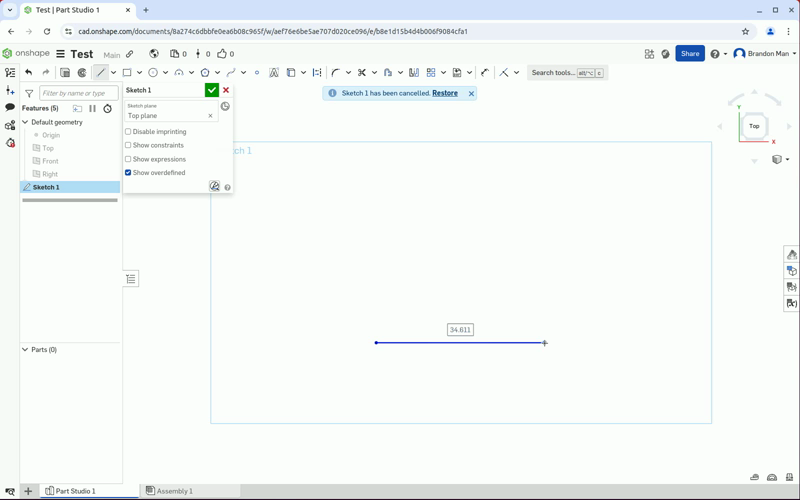
key(esc)
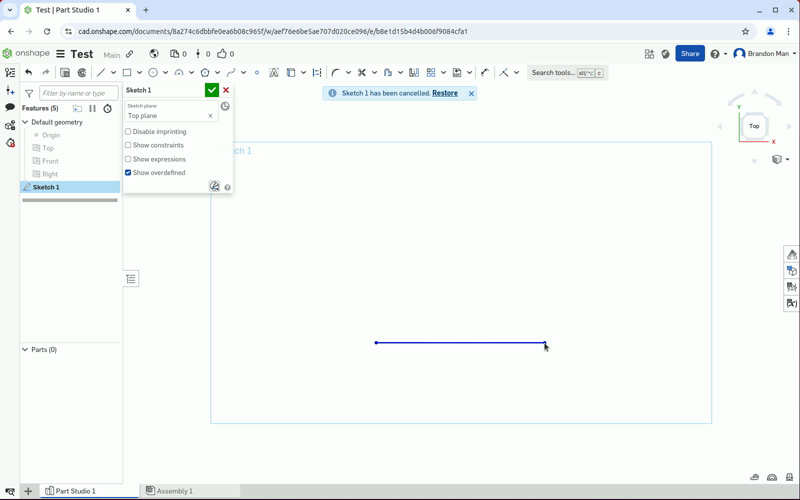
key(a)
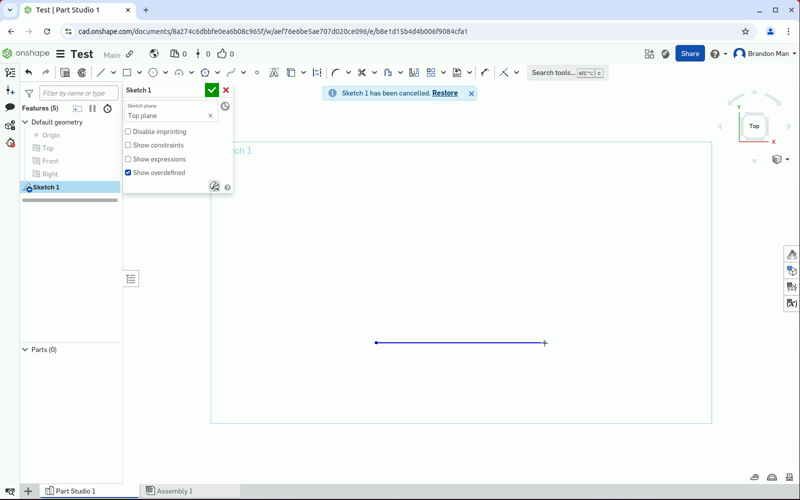
mouse_move(544, 342)
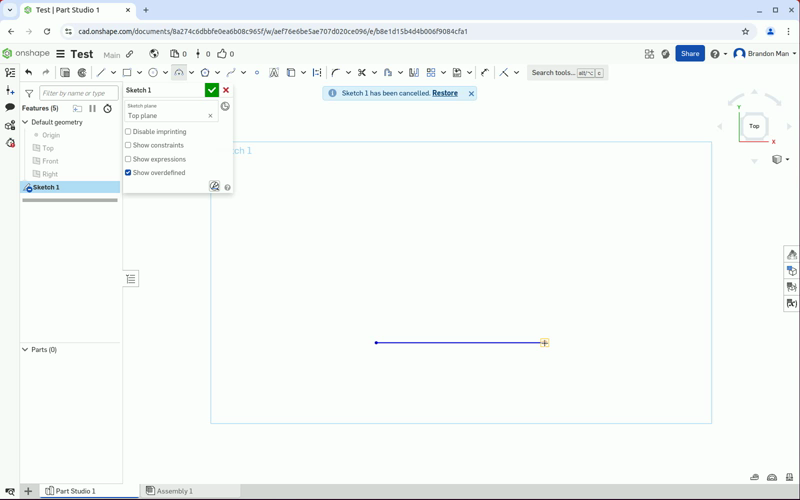
click(544, 342)
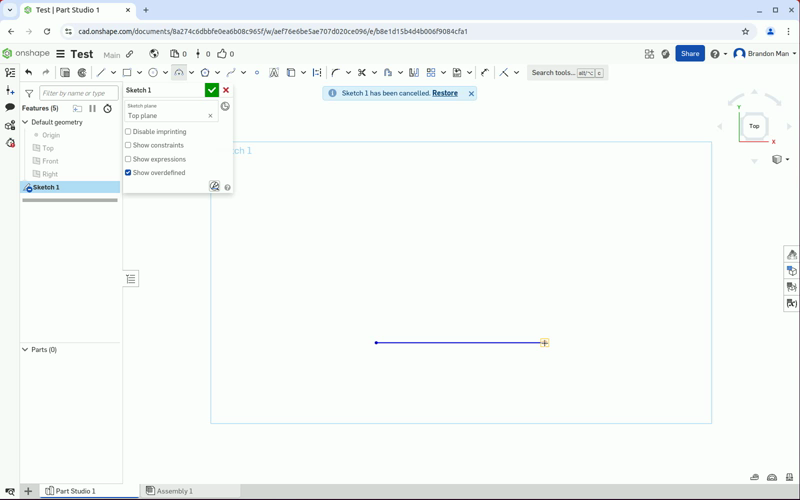
key_down(shift)
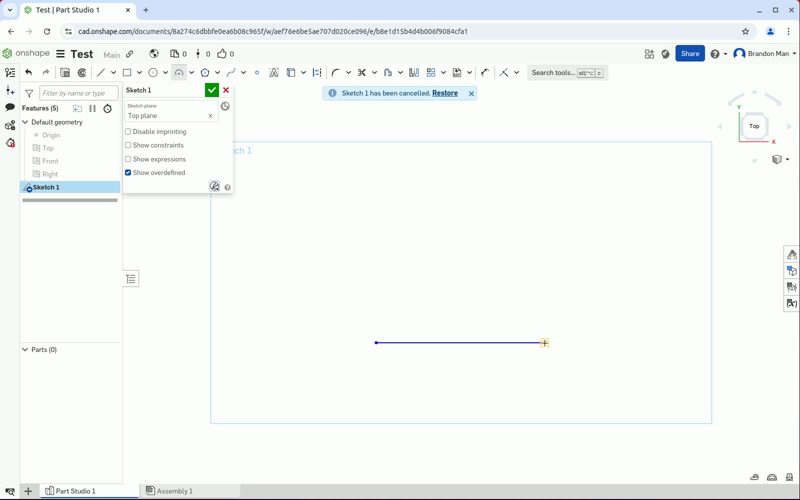
mouse_move(544, 222)
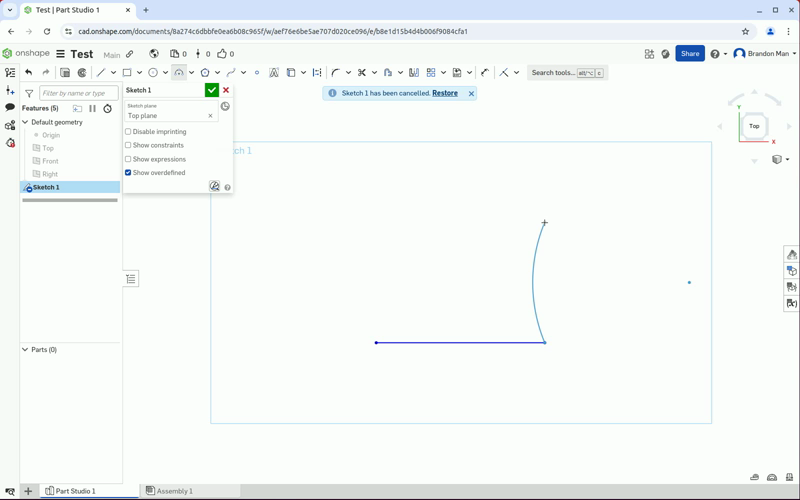
click(544, 222)
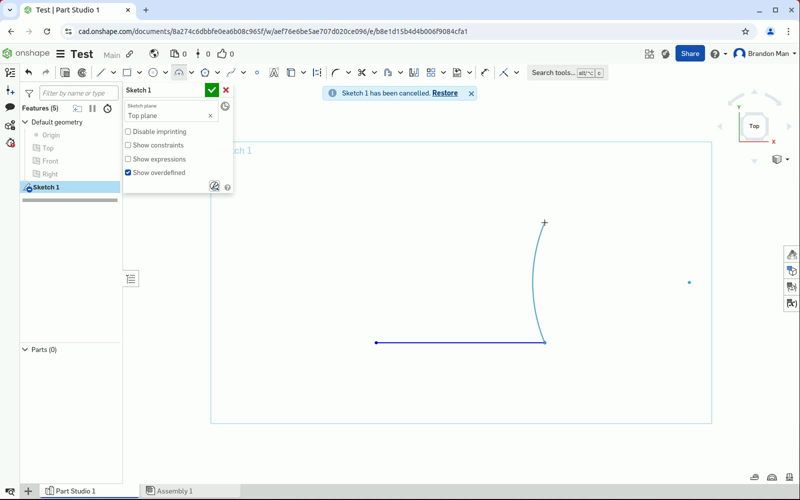
mouse_move(564, 282)
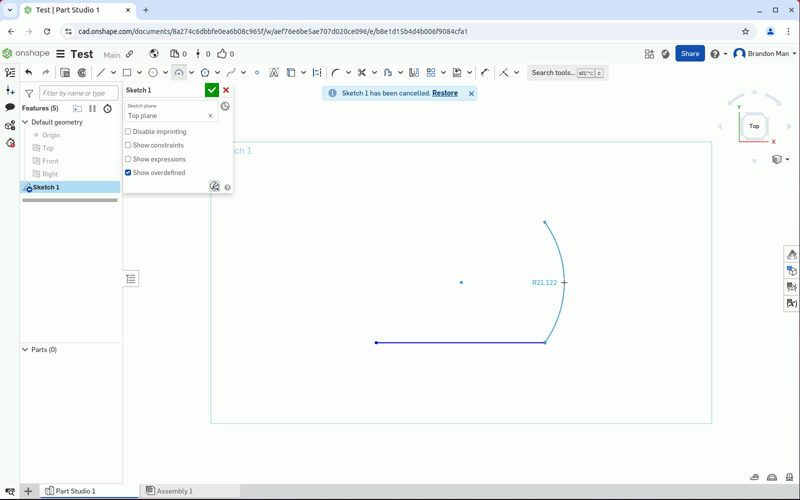
click(564, 282)
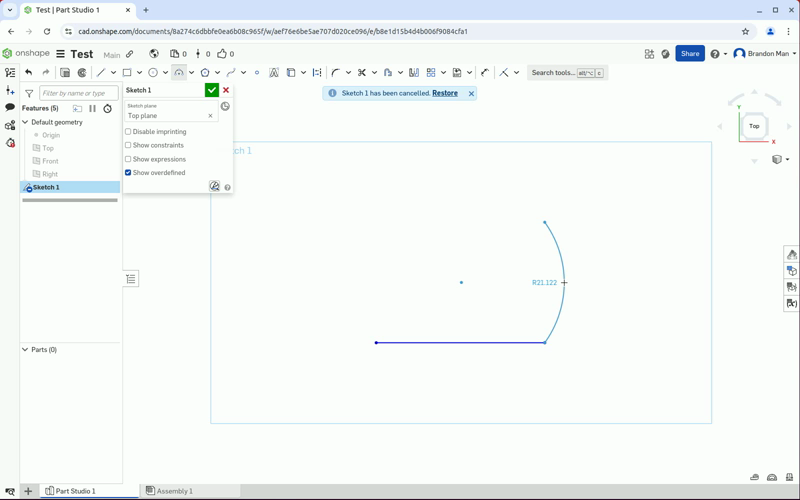
key_up(shift)
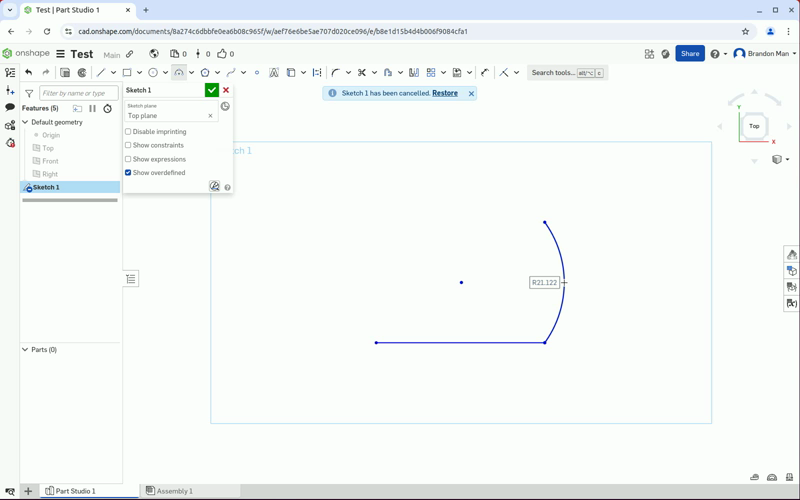
key(esc)
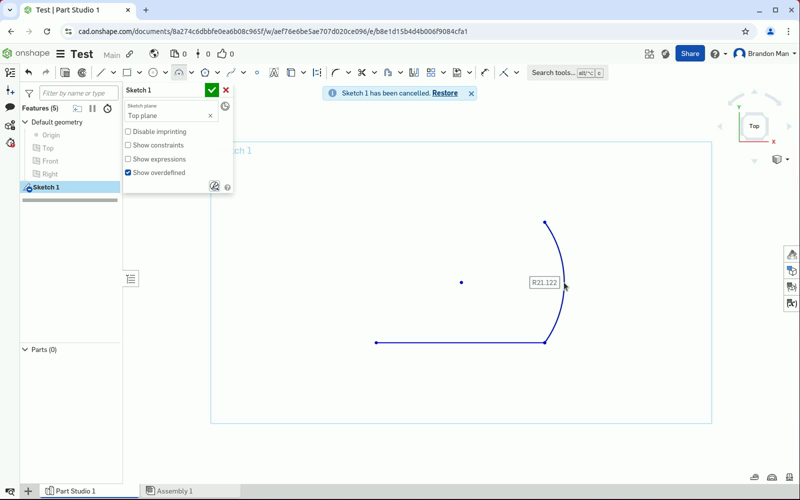
key(l)
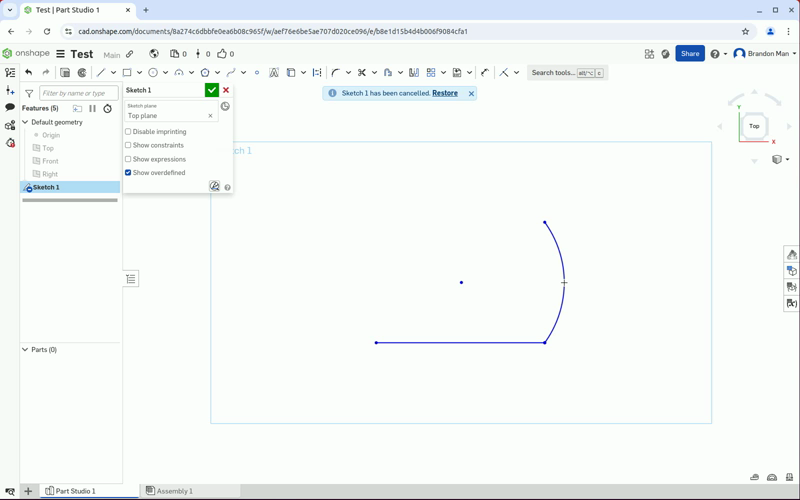
mouse_move(544, 222)
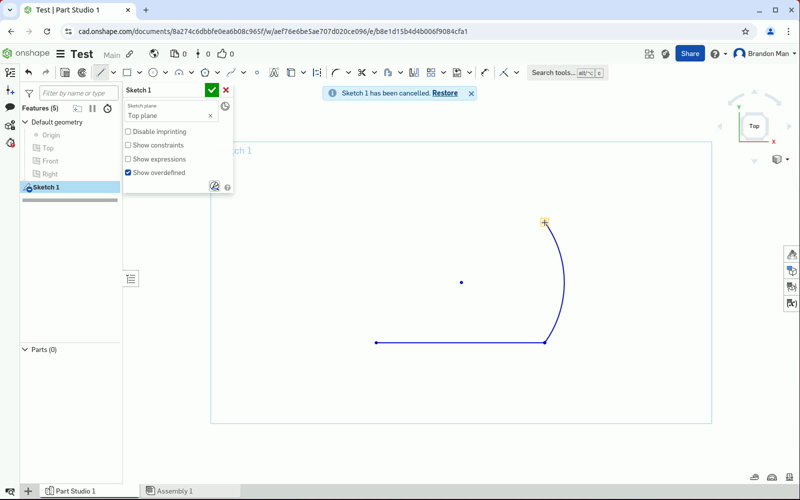
click(544, 222)
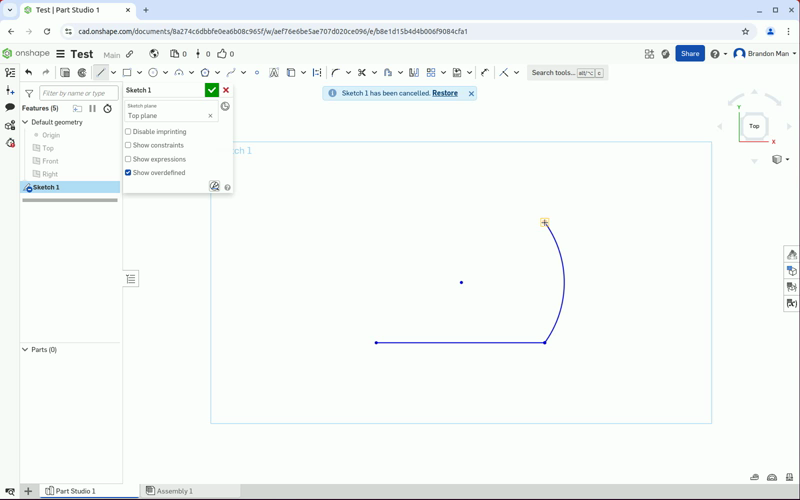
key_down(shift)
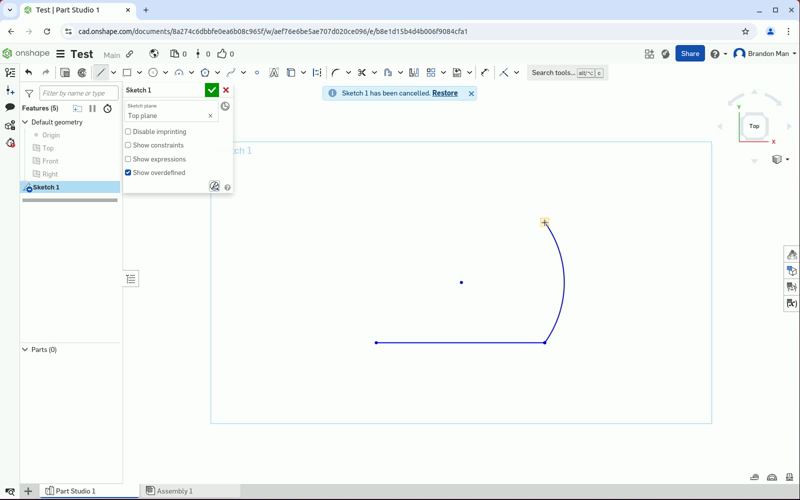
mouse_move(376, 222)
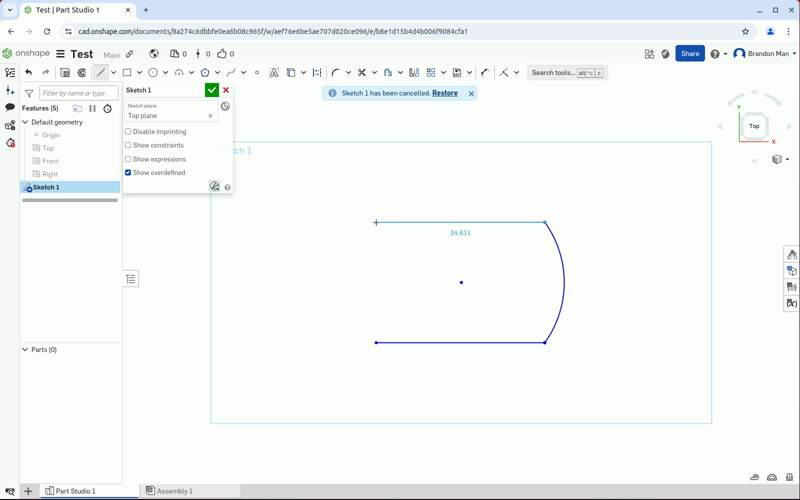
click(376, 222)
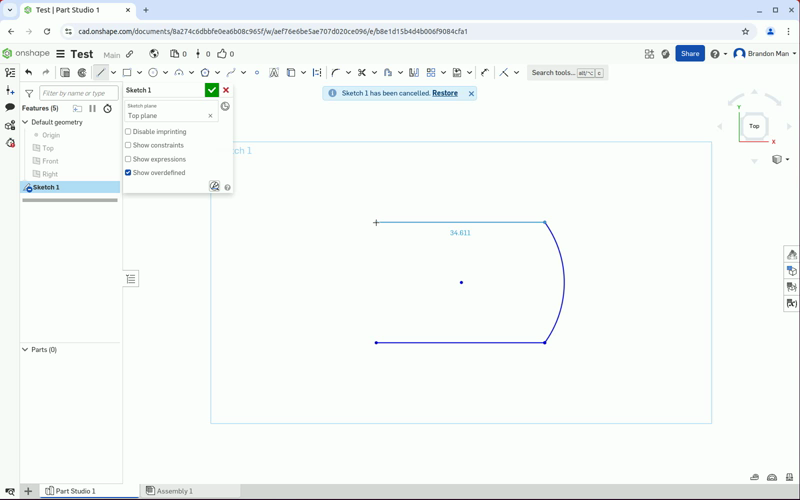
key_up(shift)
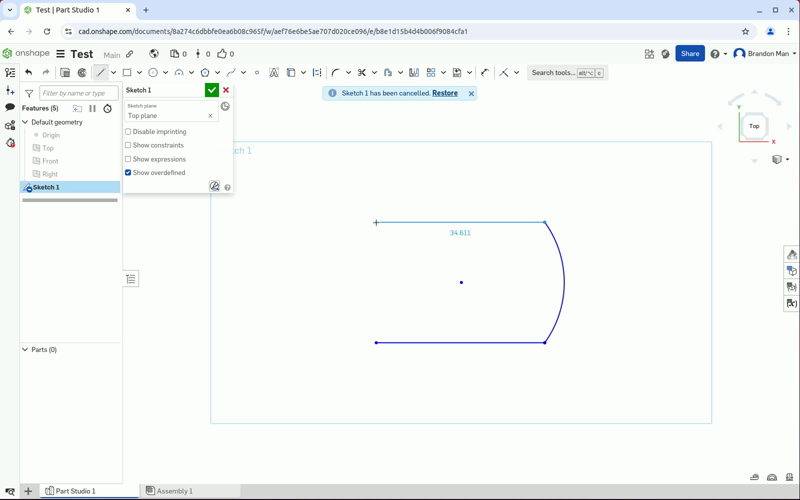
key(esc)
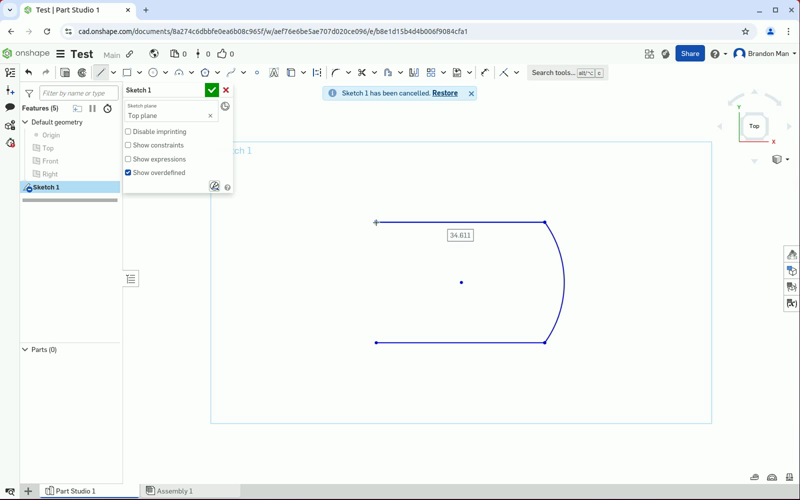
key(a)
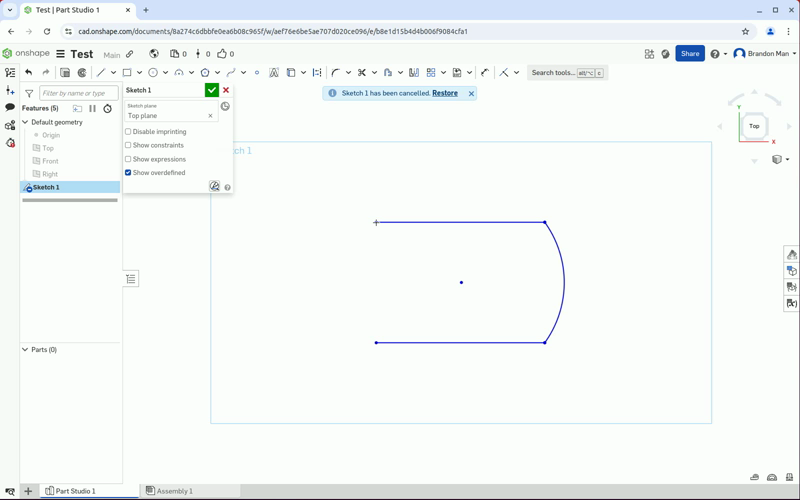
mouse_move(376, 222)
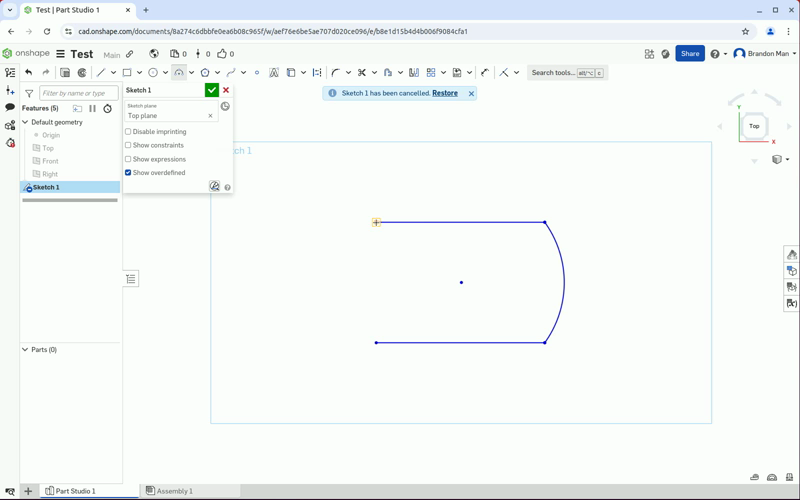
click(376, 222)
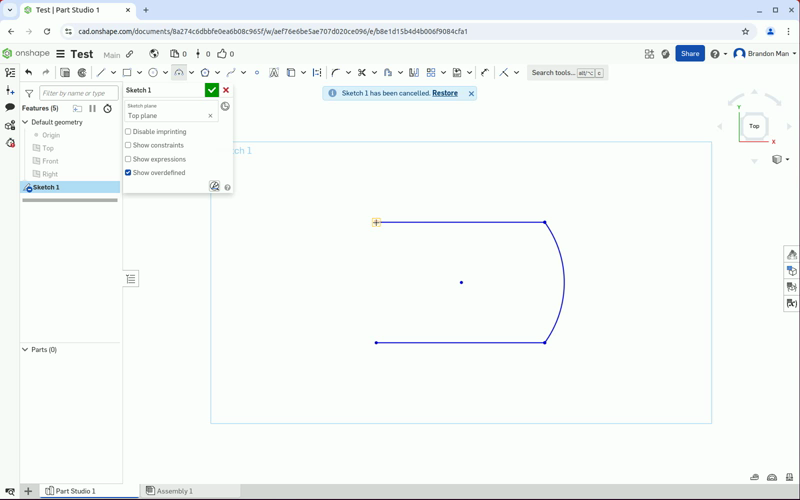
mouse_move(376, 342)
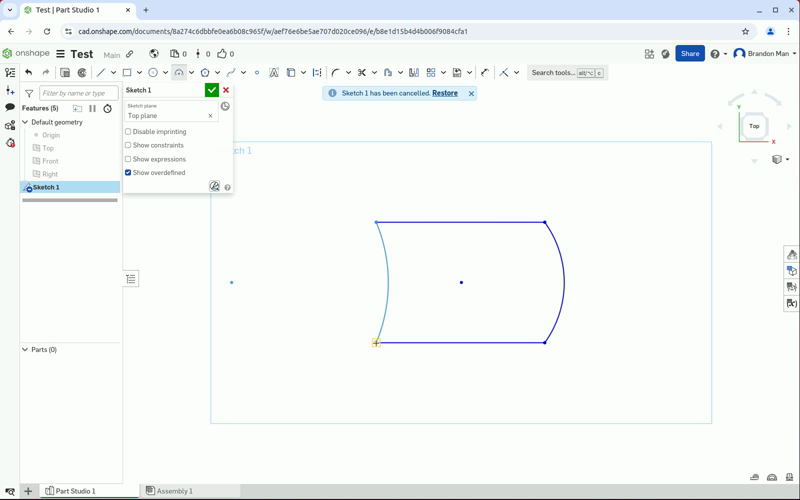
click(376, 342)
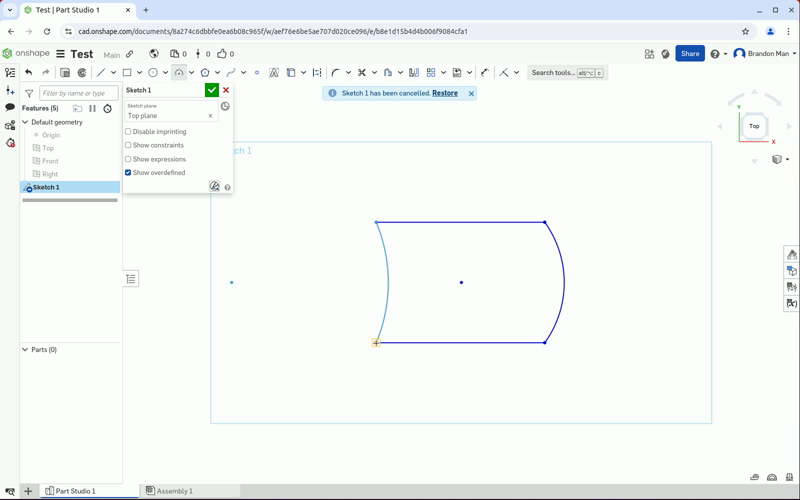
key_down(shift)
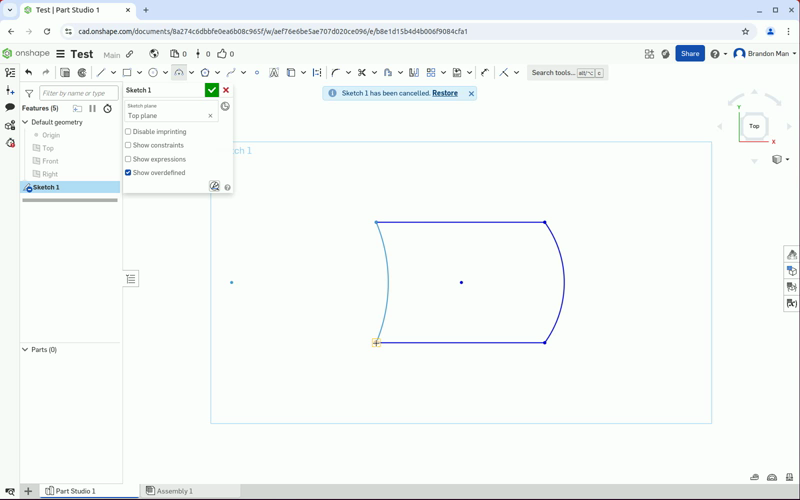
mouse_move(356, 282)
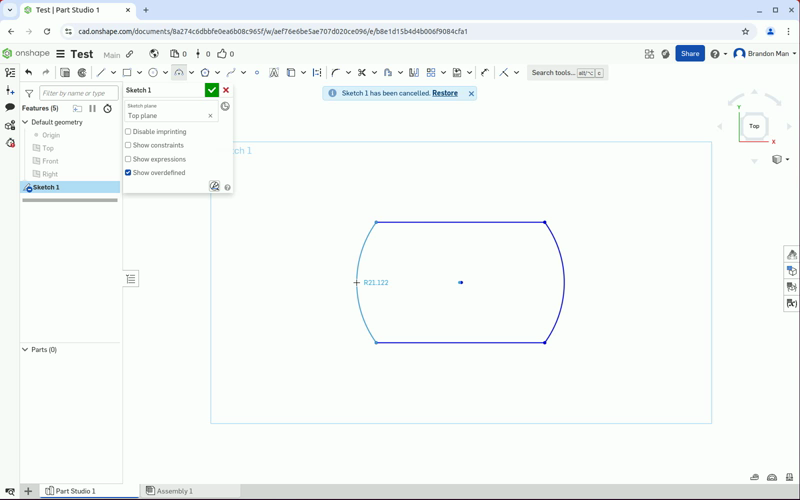
click(356, 282)
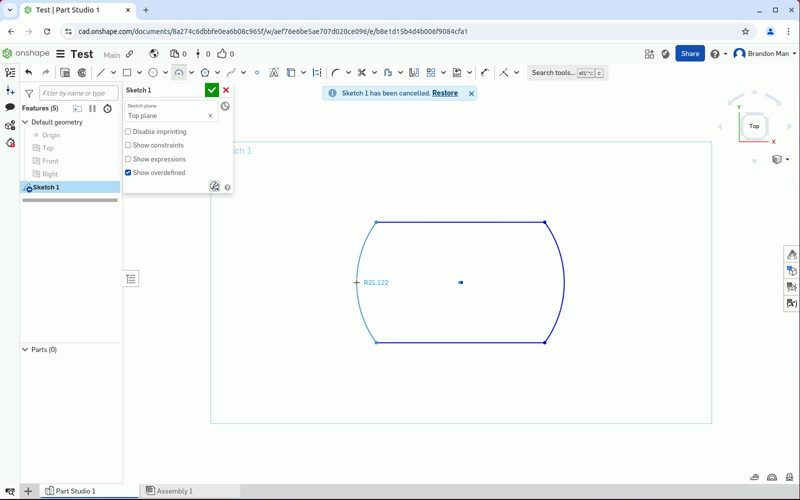
key_up(shift)
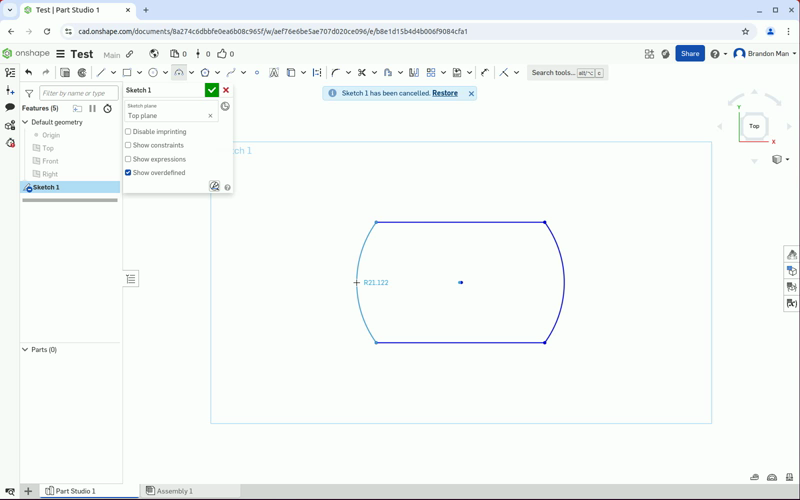
key(esc)
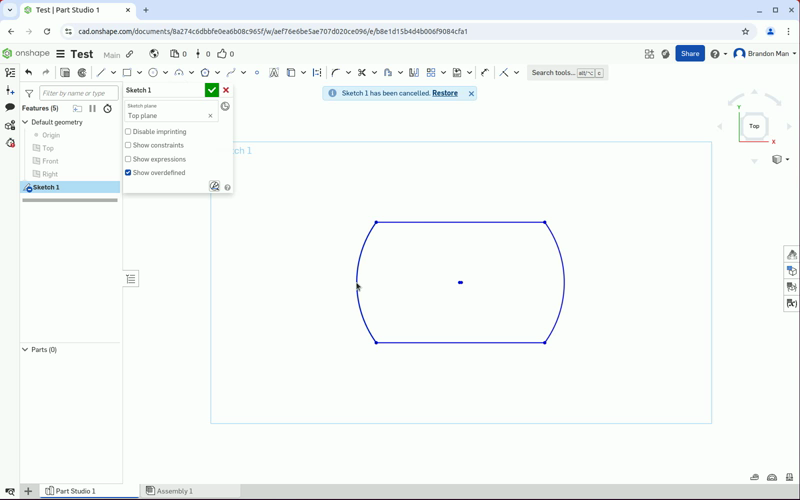
mouse_move(412, 242)
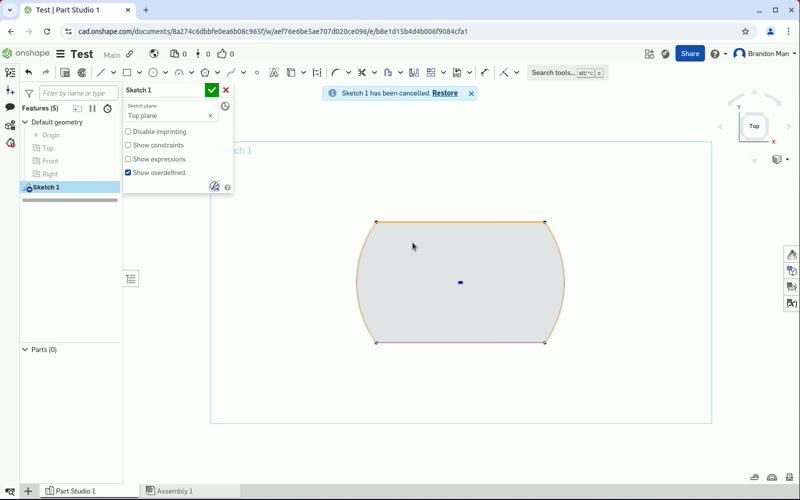
click(412, 242)
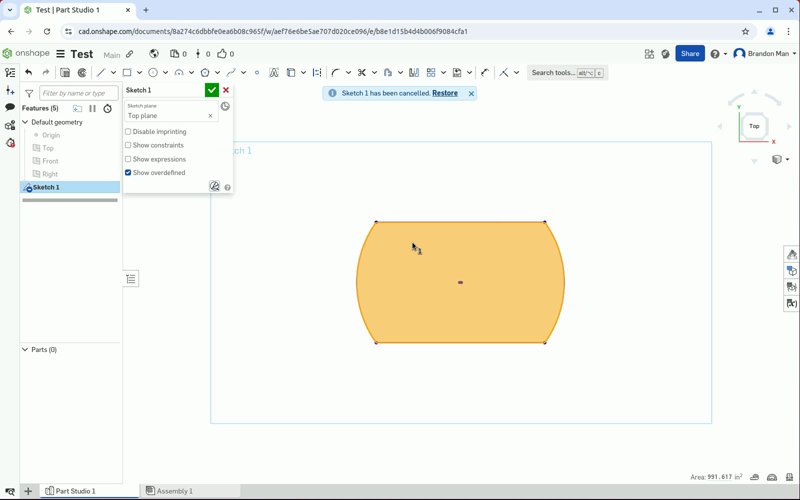
mouse_move(73, 352)
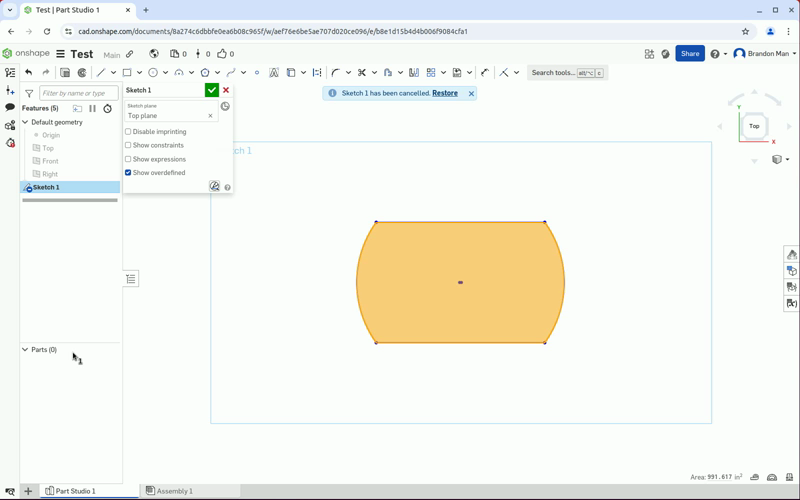
key(shift+y)
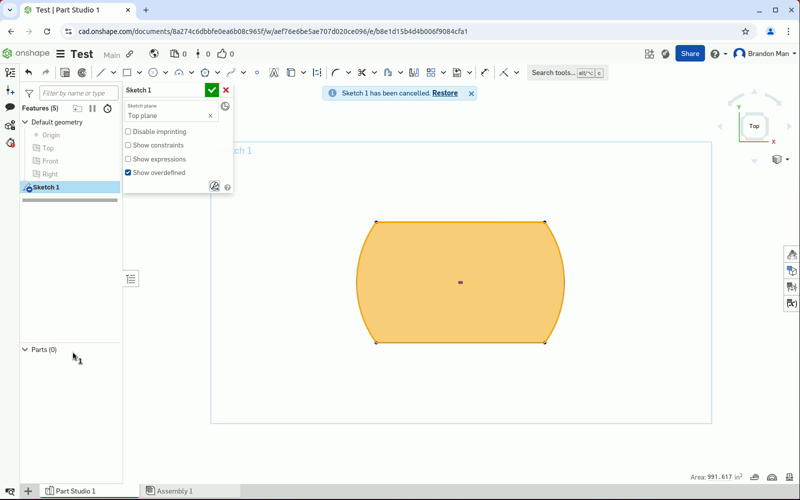
key(shift+e)
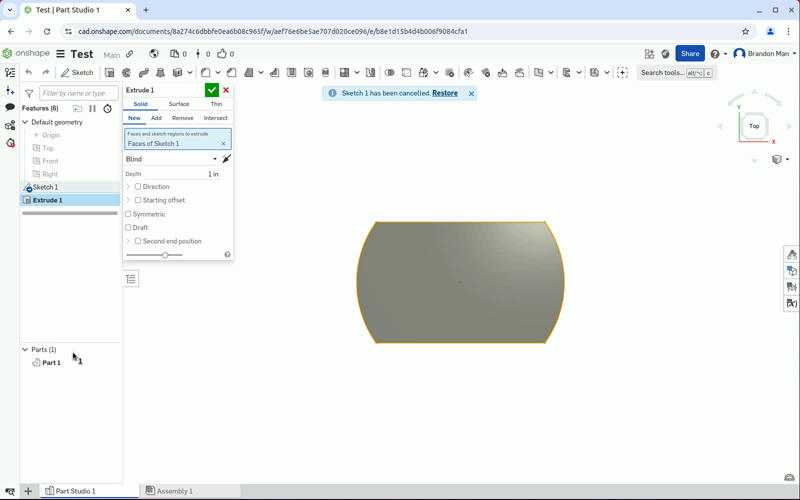
mouse_move(143, 106)
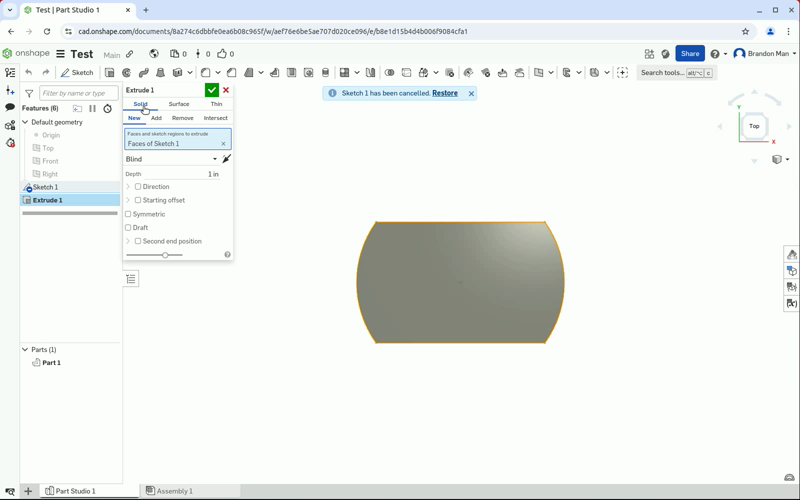
click(143, 106)
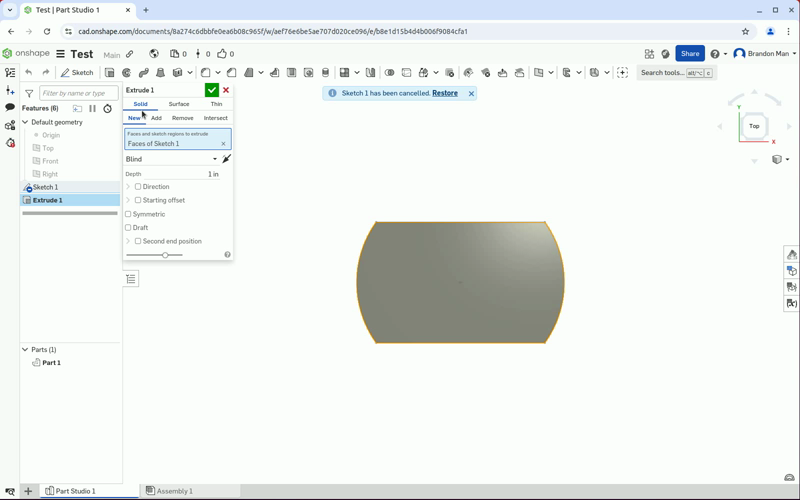
mouse_move(137, 120)
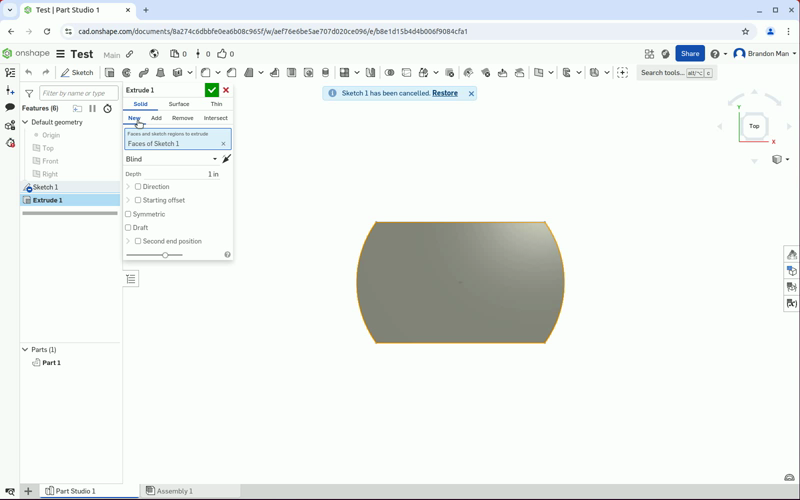
click(137, 120)
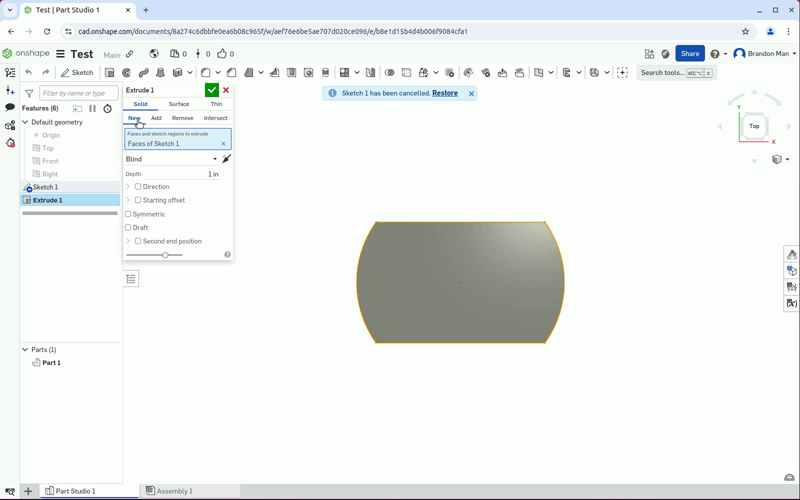
key(tab, 4)
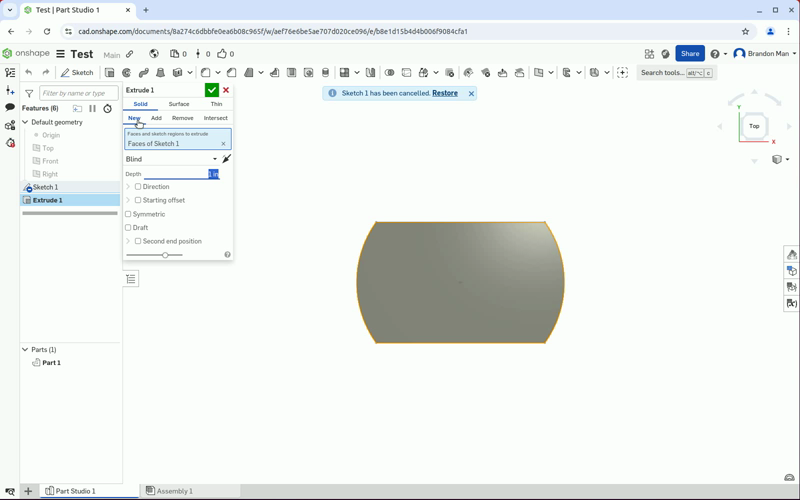
text(7.221)
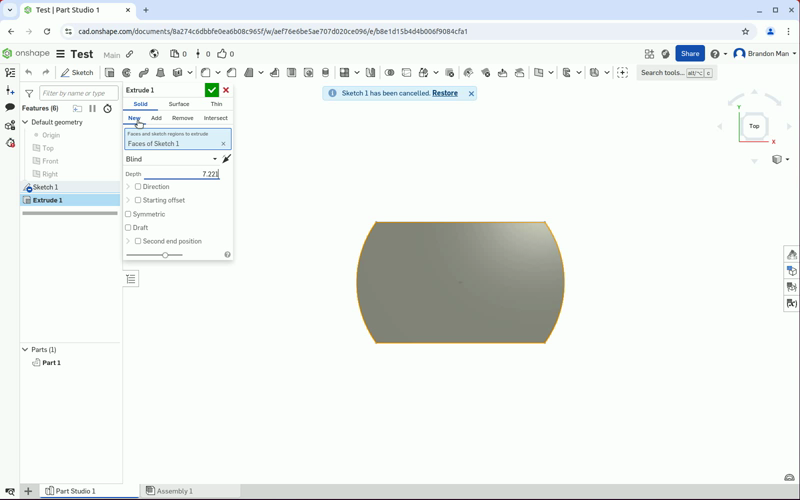
key(enter)
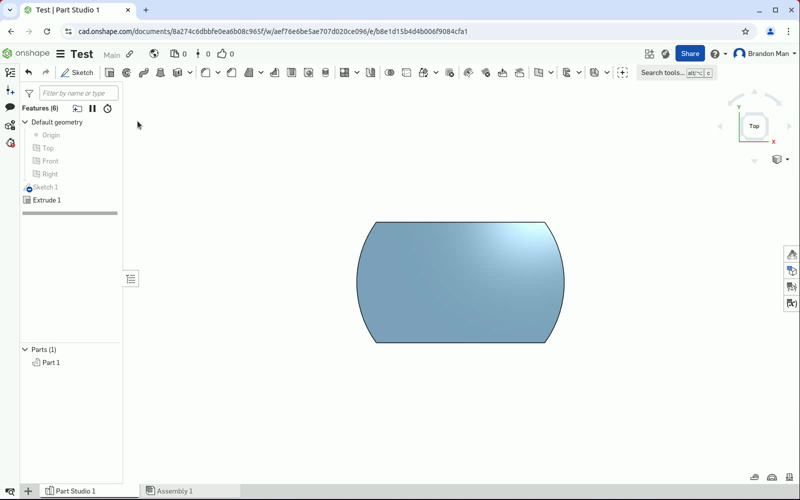
key(shift+h)
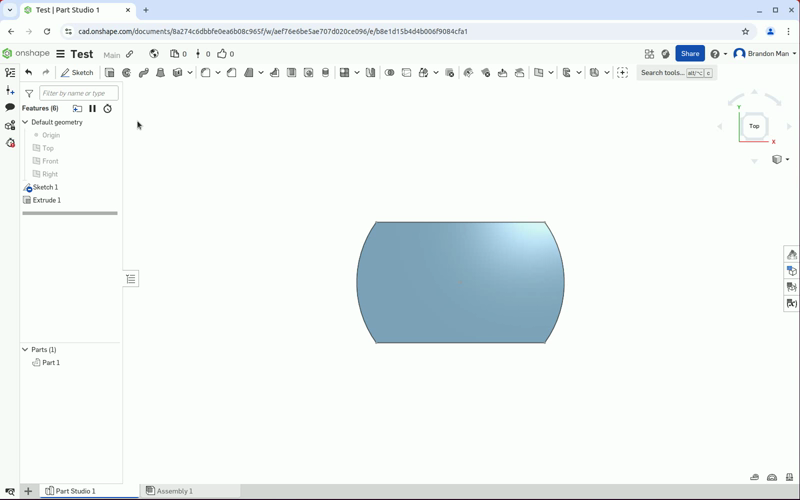
key(shift+h)
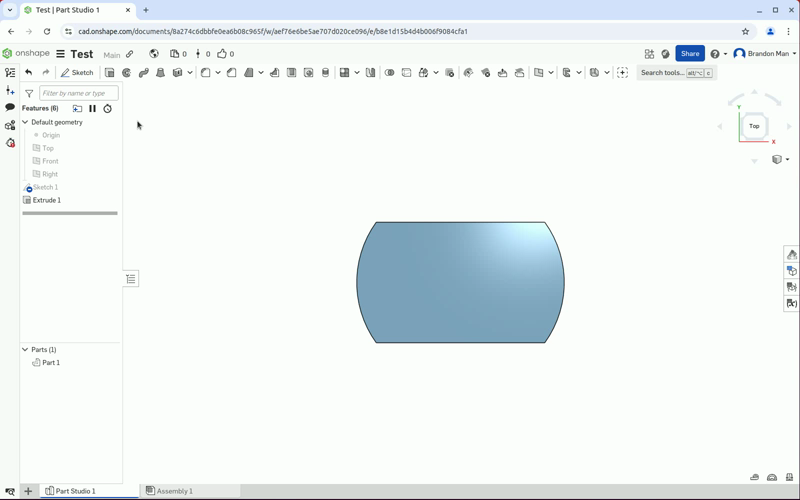
mouse_move(73, 189)
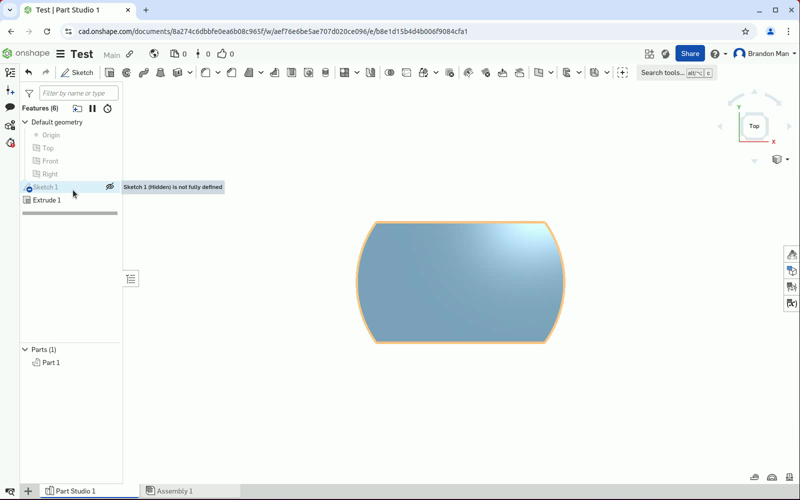
click(73, 189)
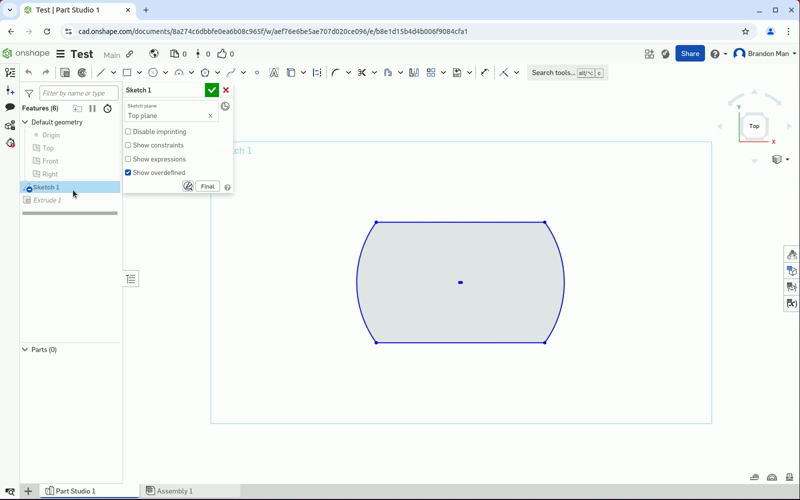
mouse_move(229, 92)
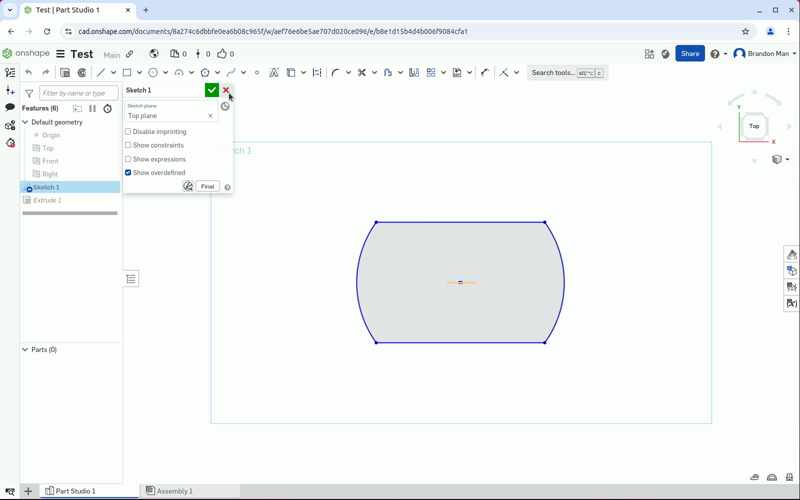
click(229, 92)
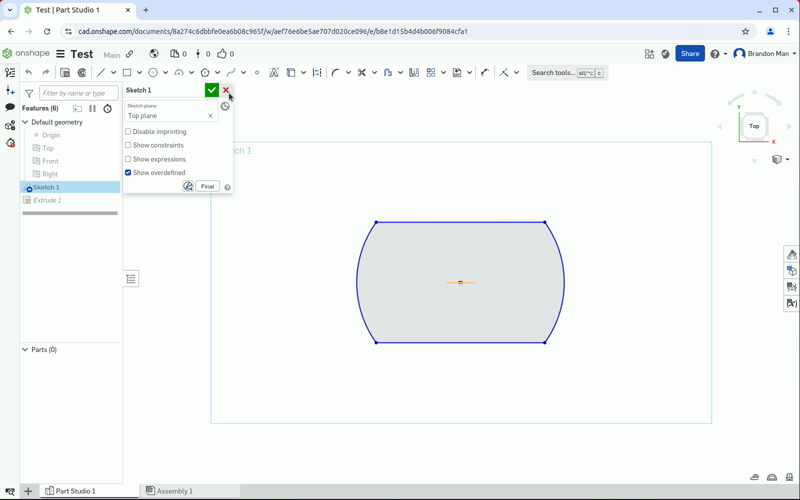
key(shift+s)
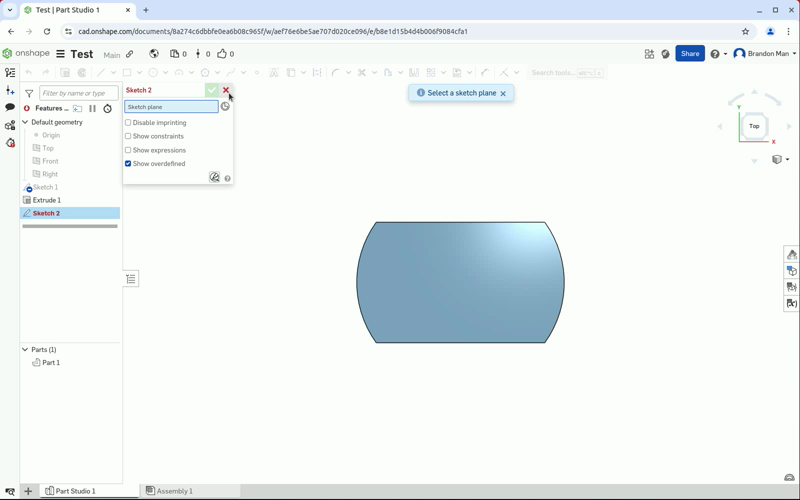
mouse_move(73, 150)
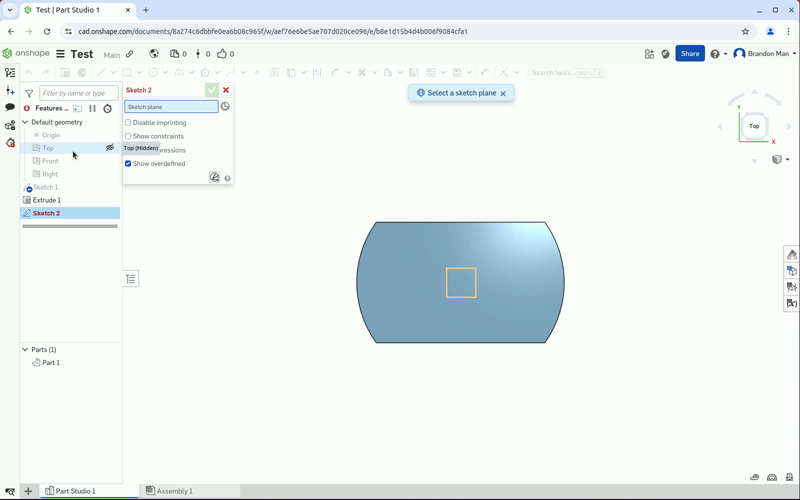
click(73, 150)
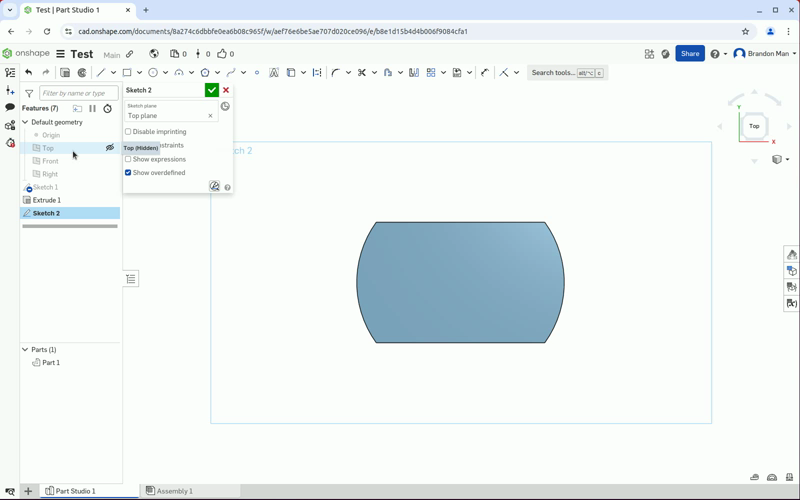
mouse_move(73, 352)
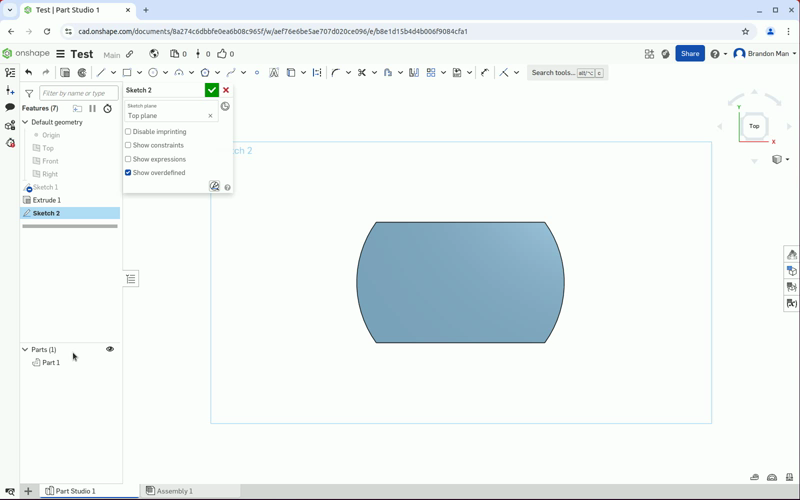
key(y)
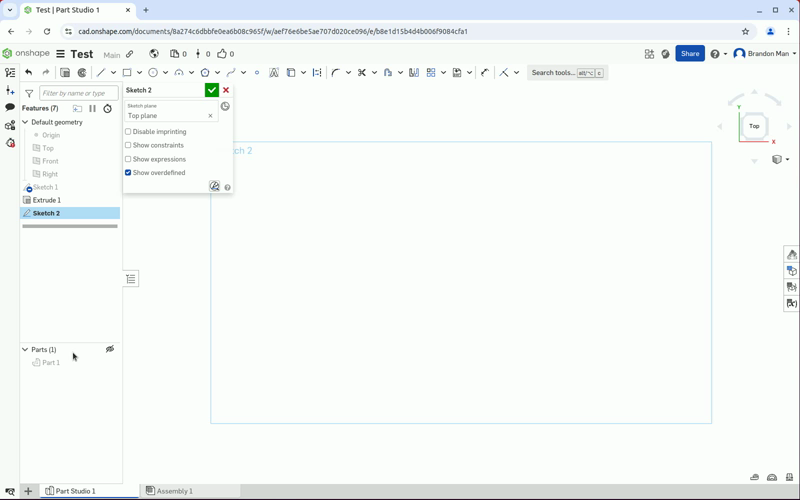
key(l)
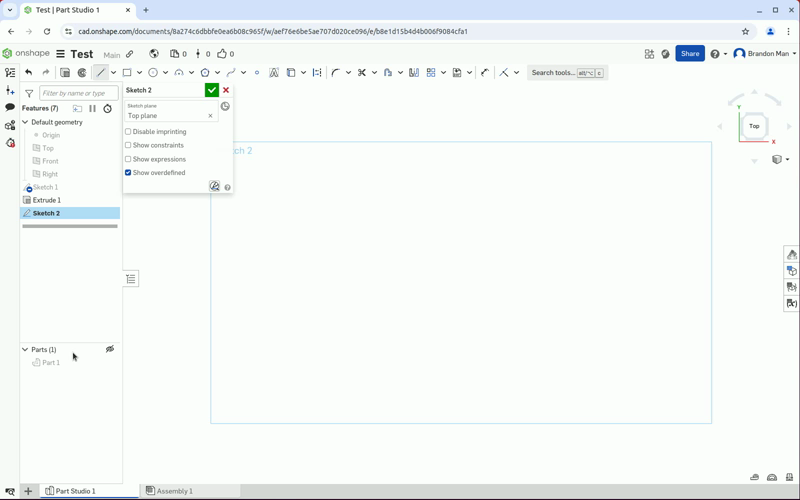
key_down(shift)
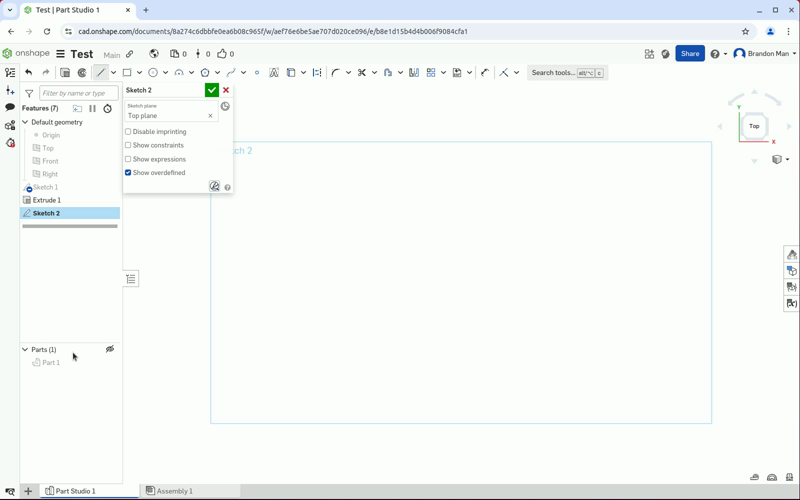
mouse_move(379, 360)
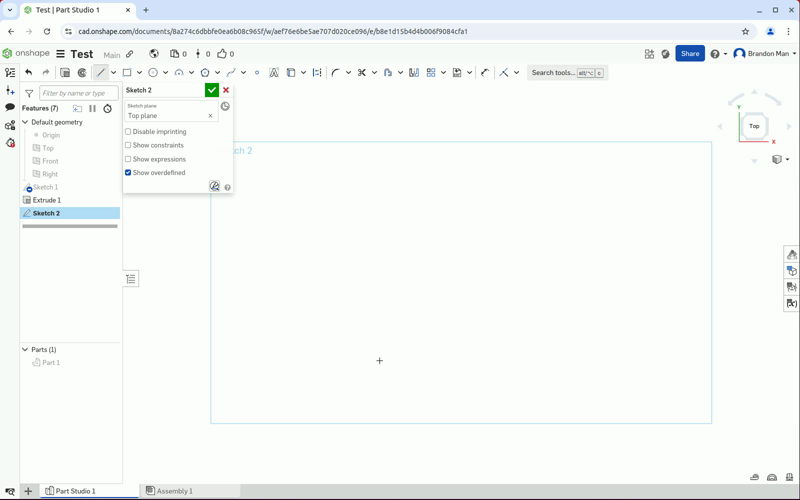
click(379, 360)
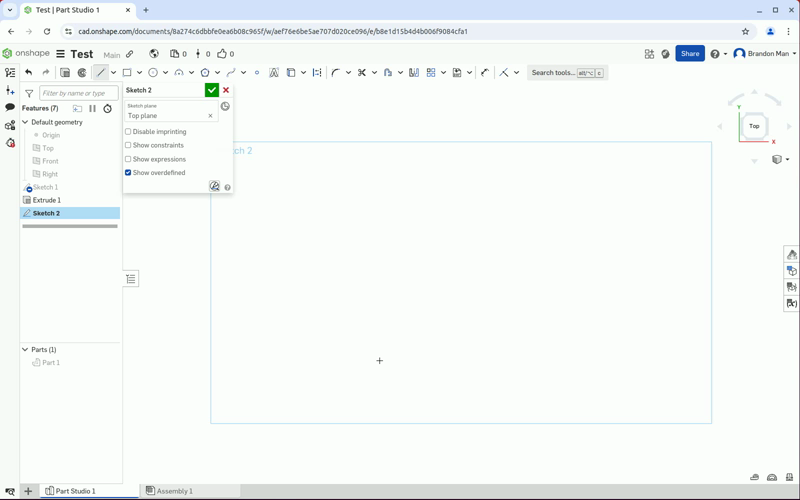
key_up(shift)
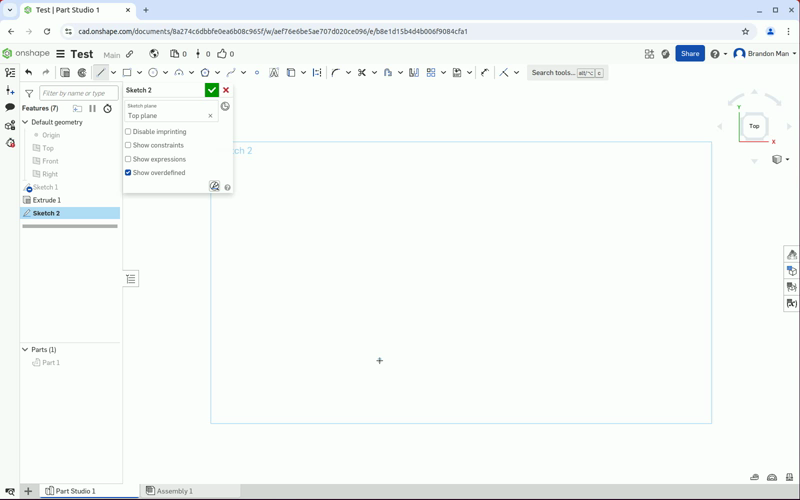
key_down(shift)
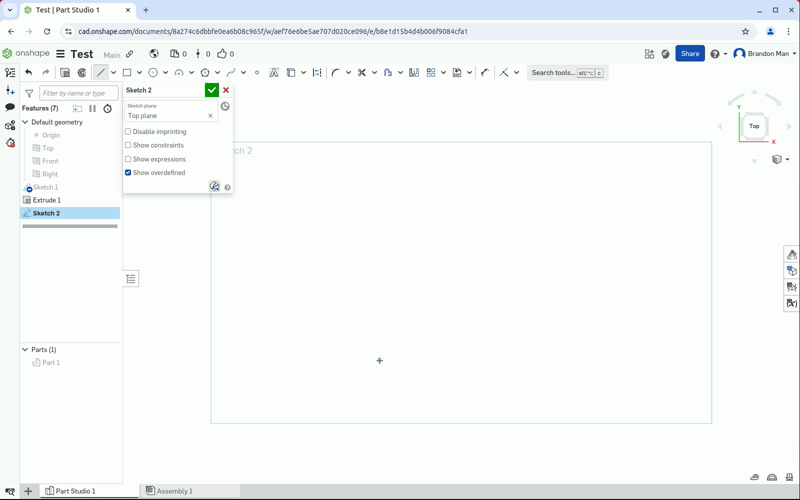
mouse_move(542, 360)
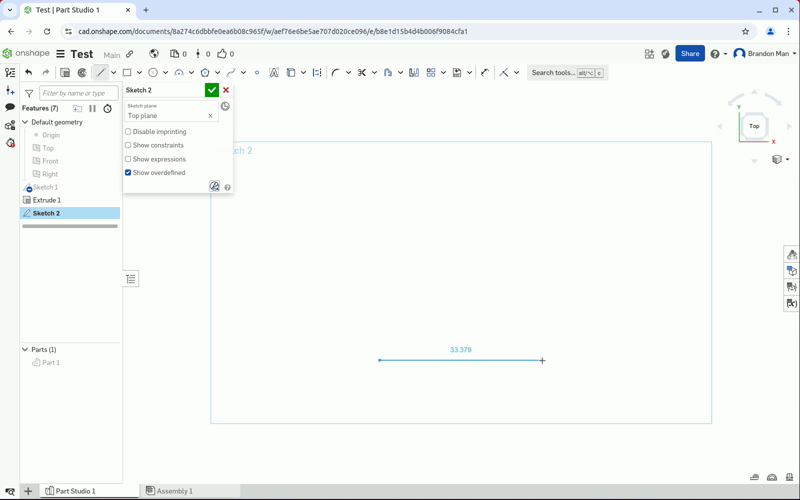
click(542, 360)
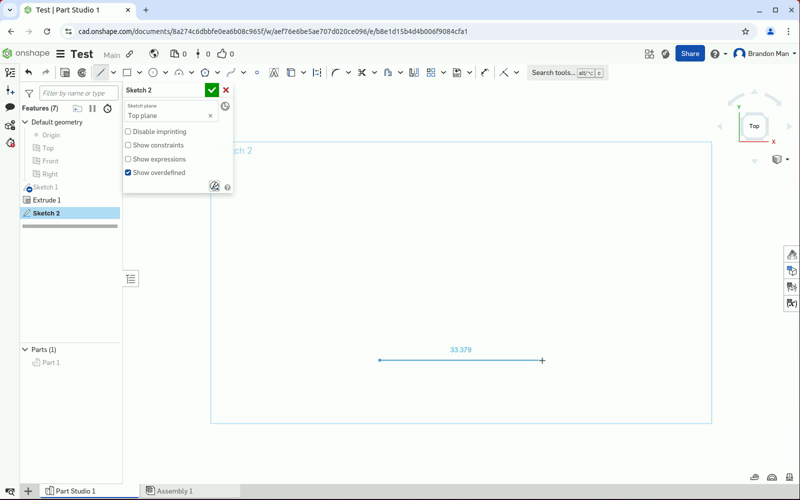
key_up(shift)
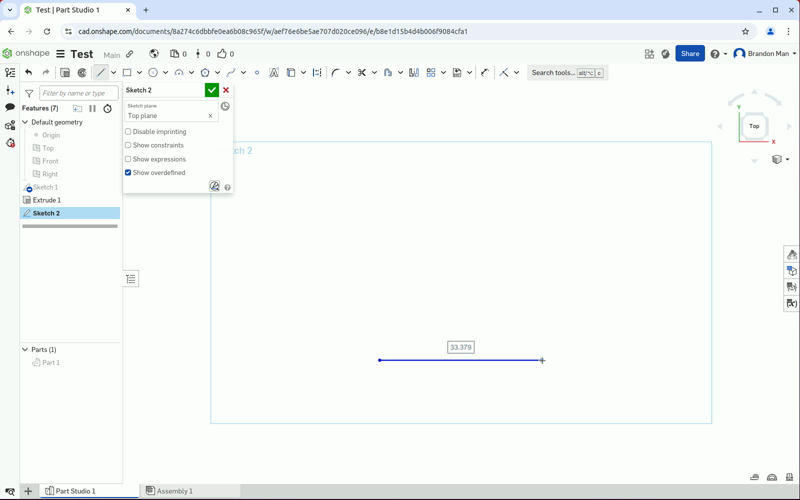
key(esc)
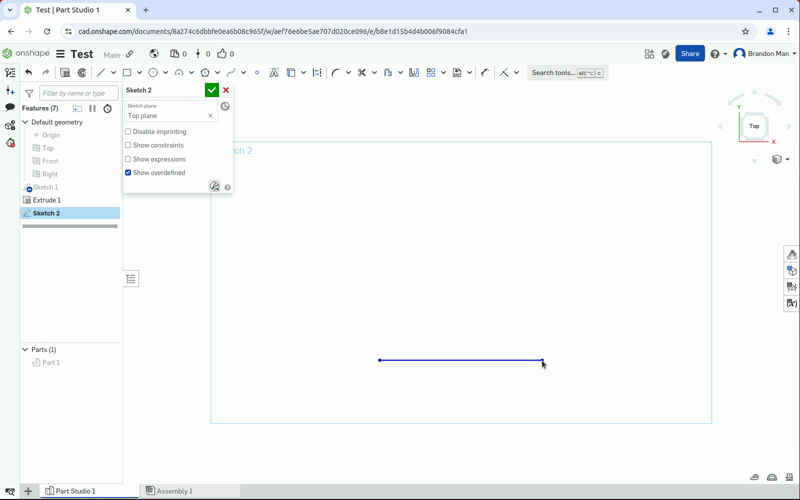
key(a)
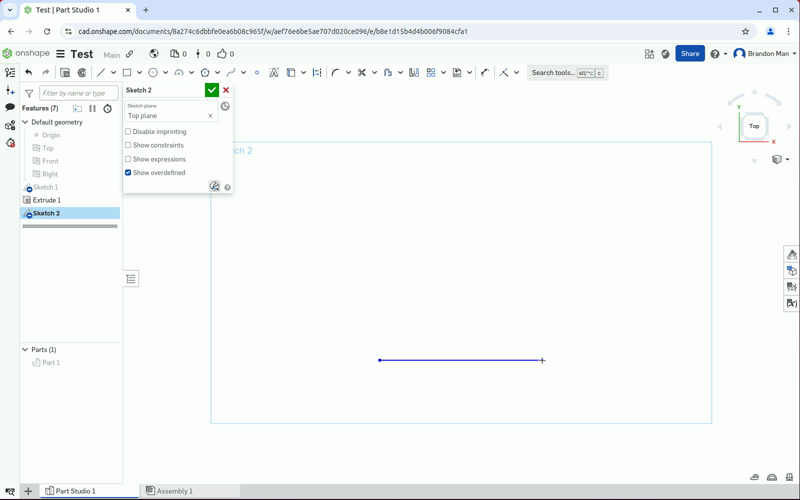
mouse_move(542, 360)
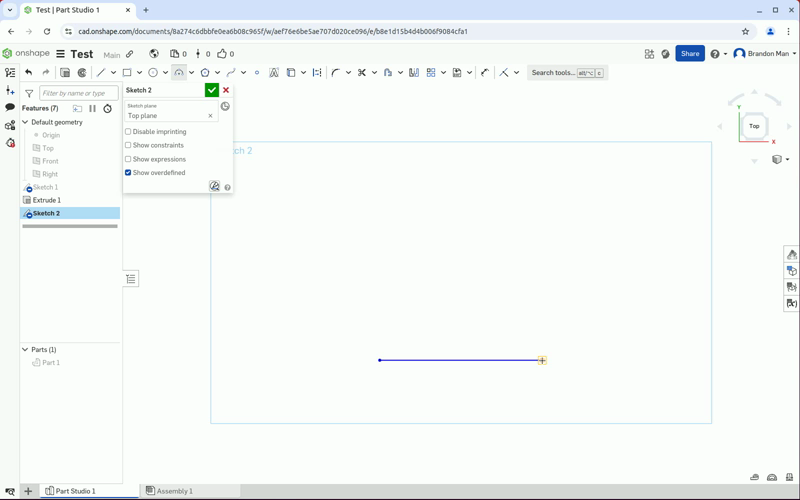
click(542, 360)
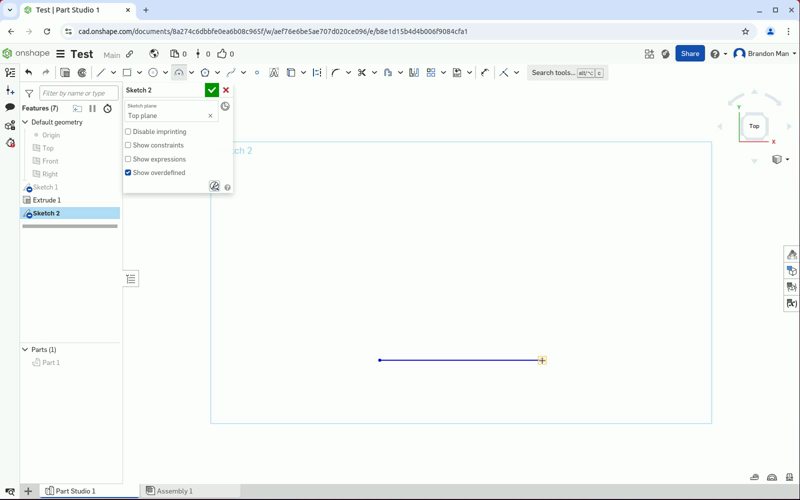
key_down(shift)
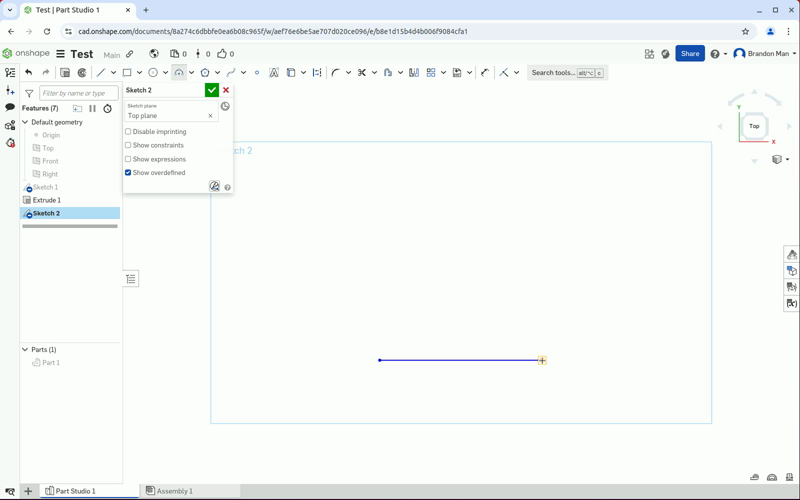
mouse_move(542, 206)
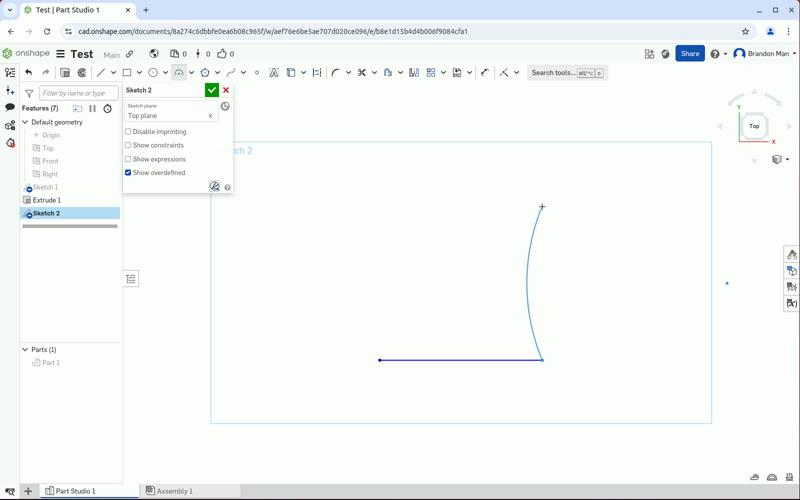
click(542, 206)
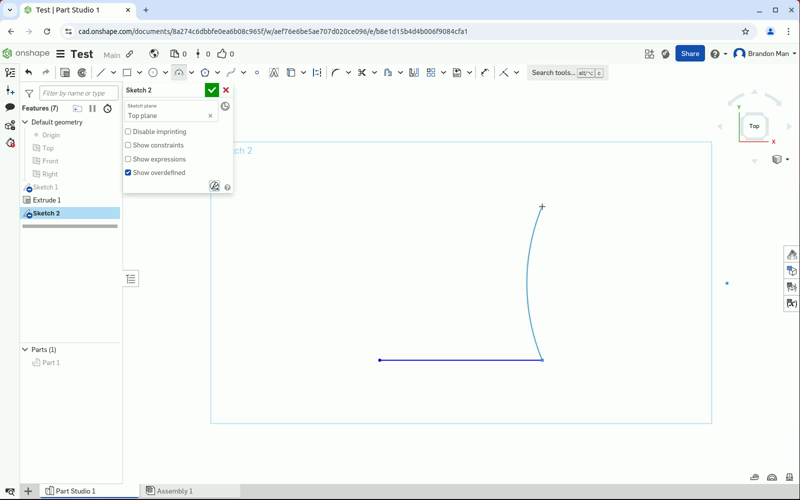
mouse_move(573, 283)
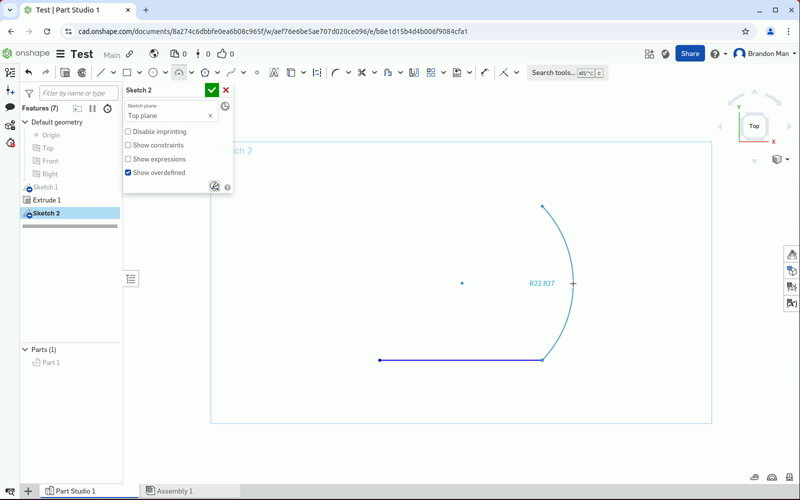
click(573, 283)
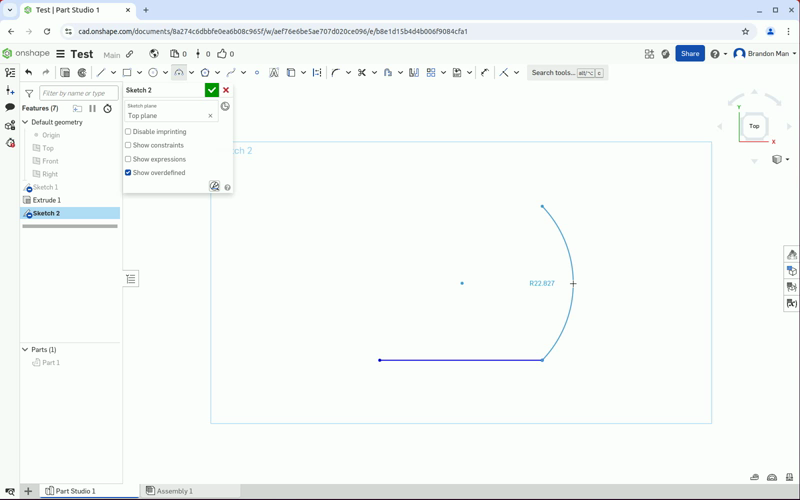
key_up(shift)
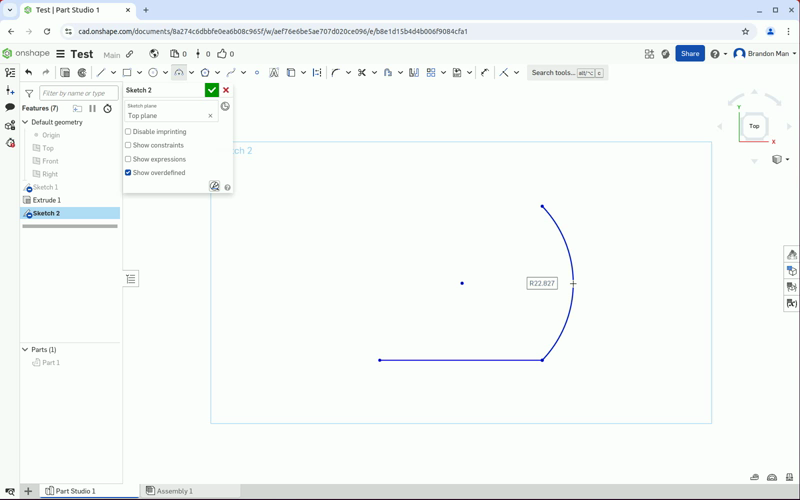
key(esc)
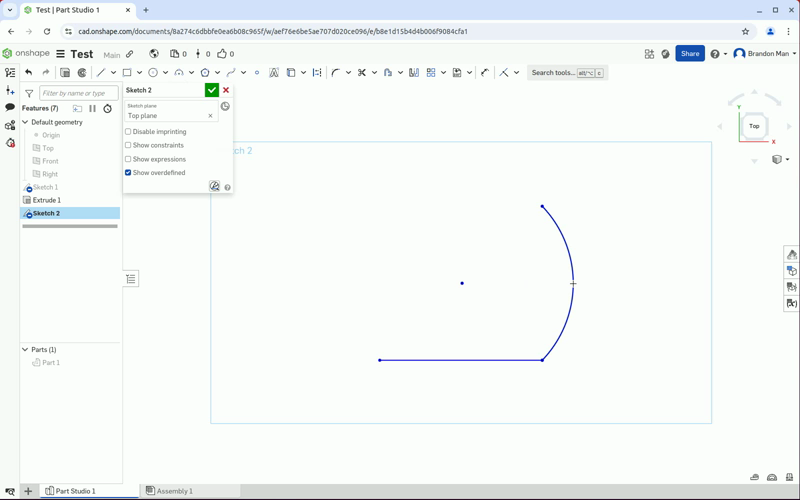
key(l)
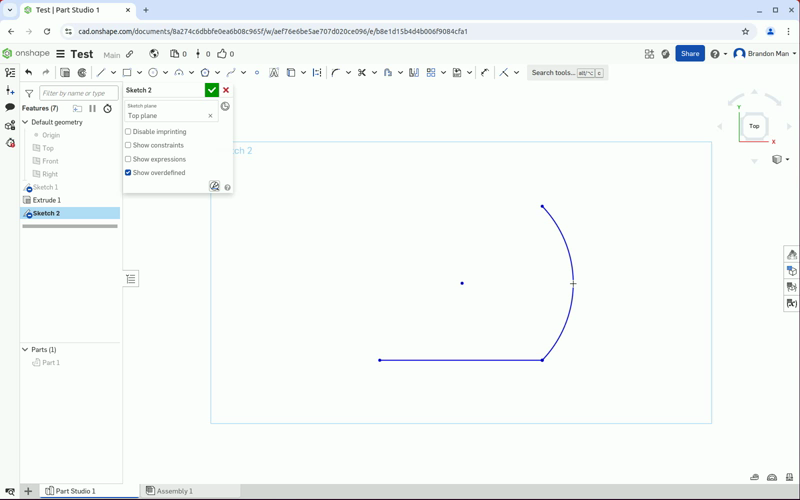
mouse_move(542, 206)
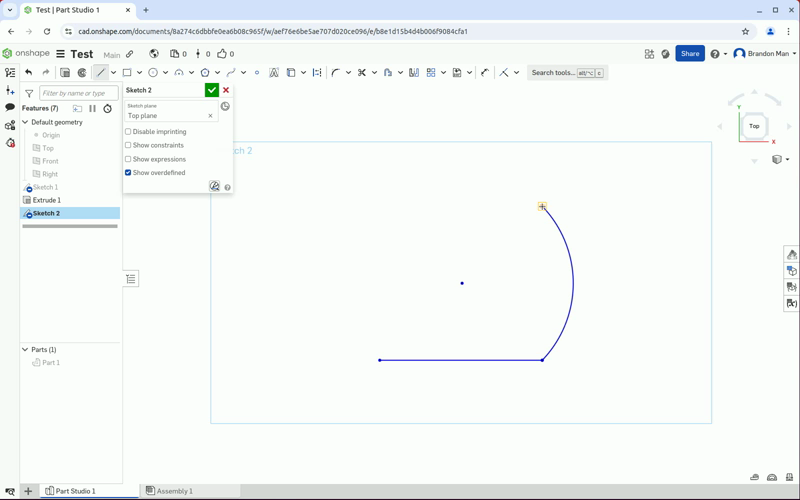
click(542, 206)
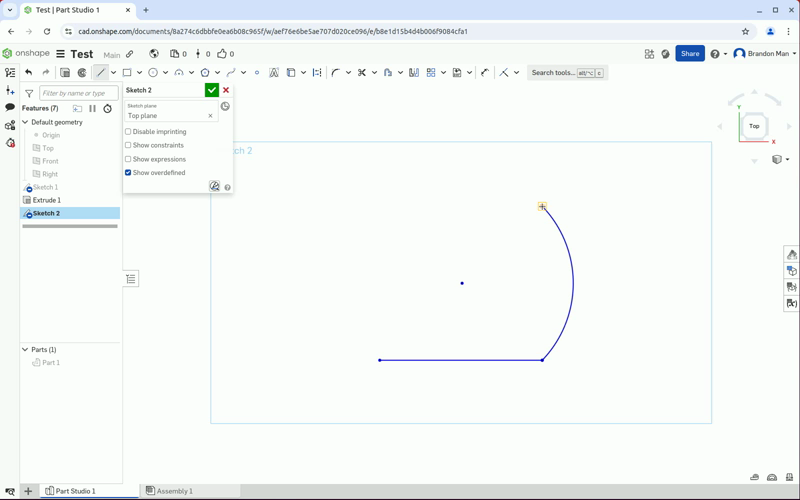
key_down(shift)
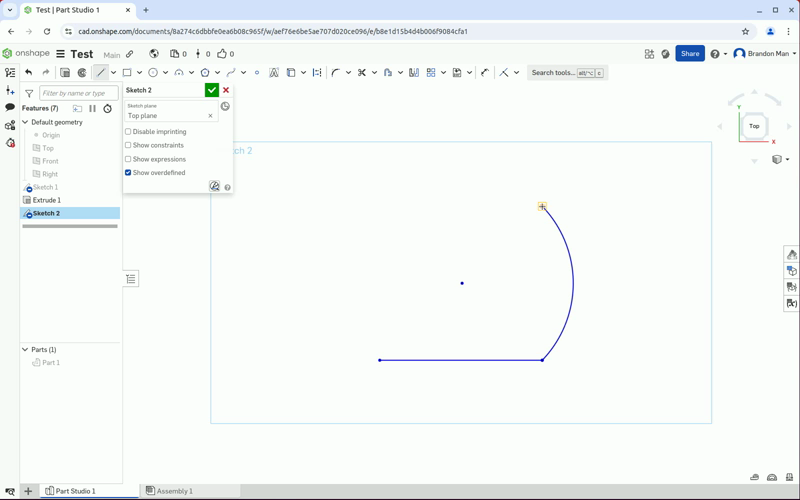
mouse_move(379, 206)
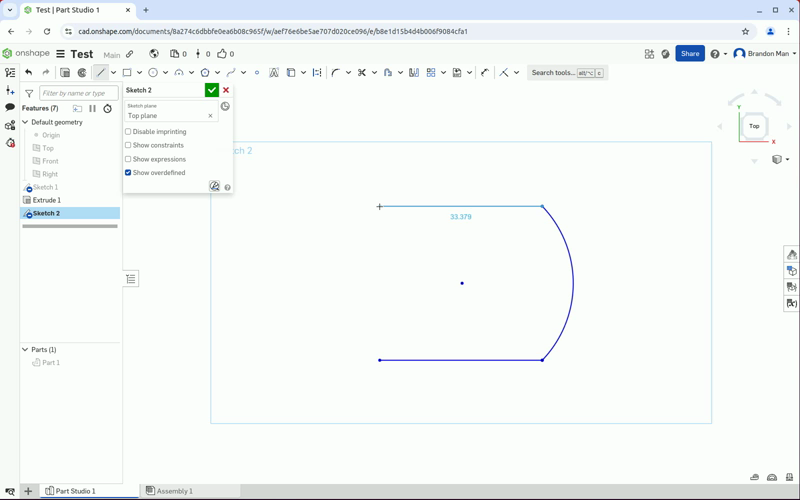
click(379, 206)
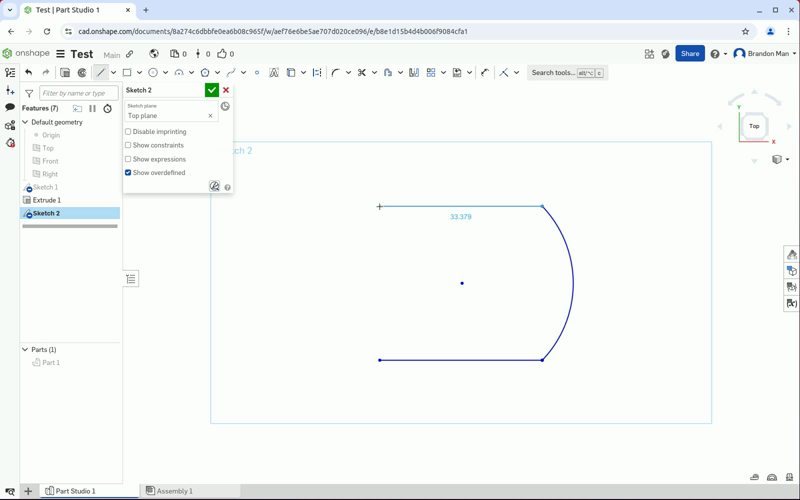
key_up(shift)
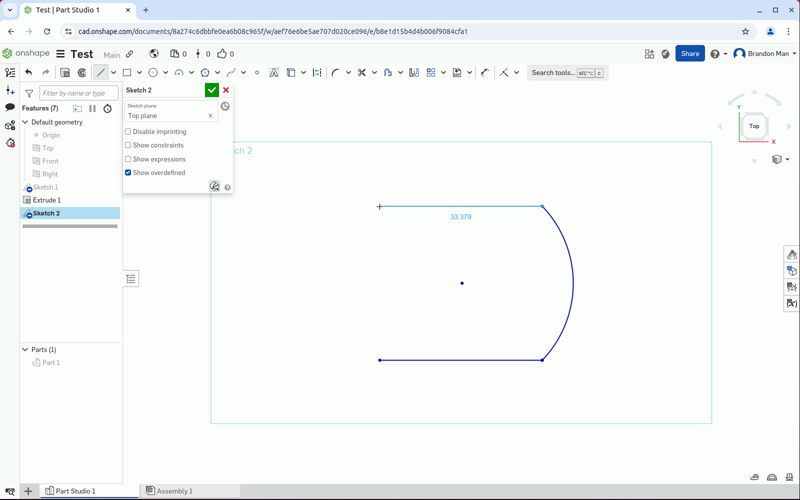
key(esc)
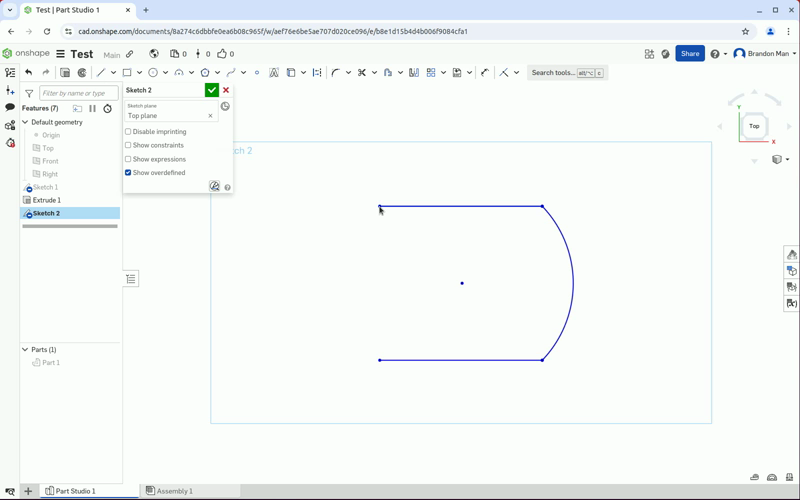
key(a)
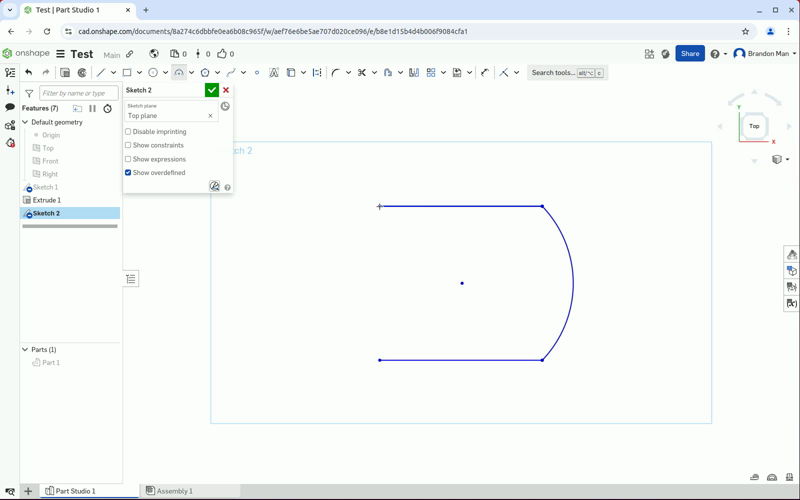
mouse_move(379, 206)
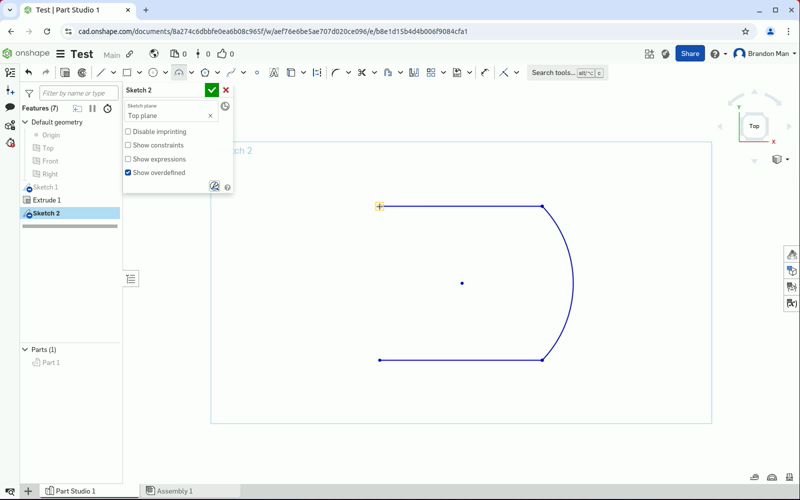
click(379, 206)
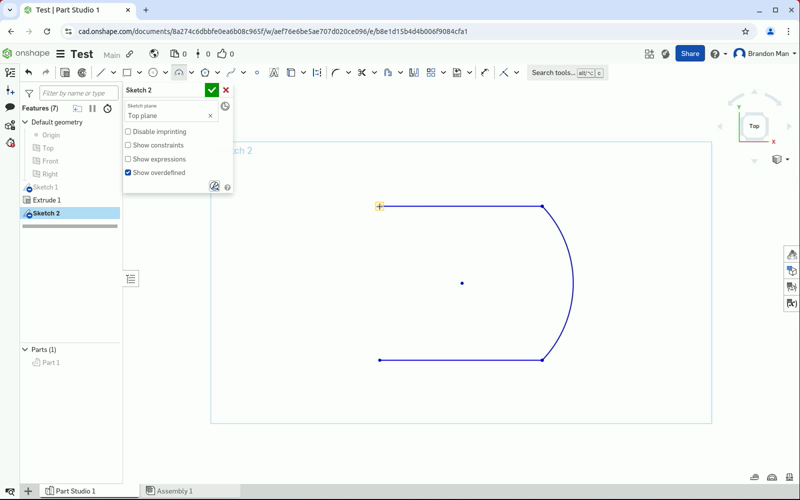
mouse_move(379, 360)
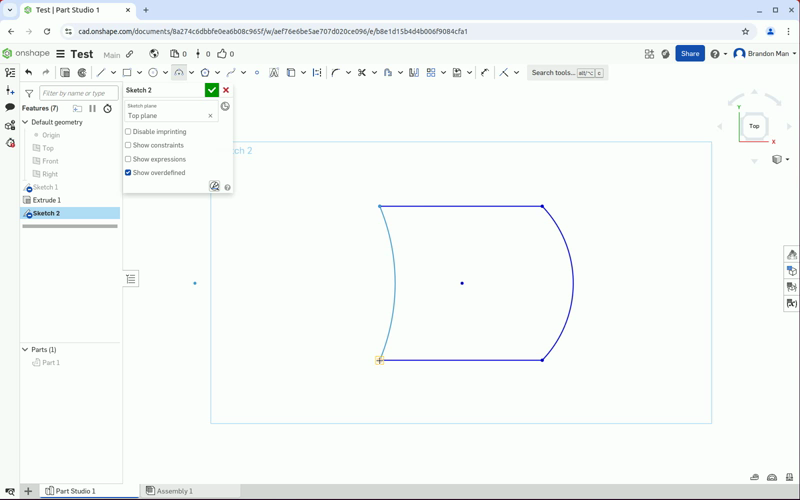
click(379, 360)
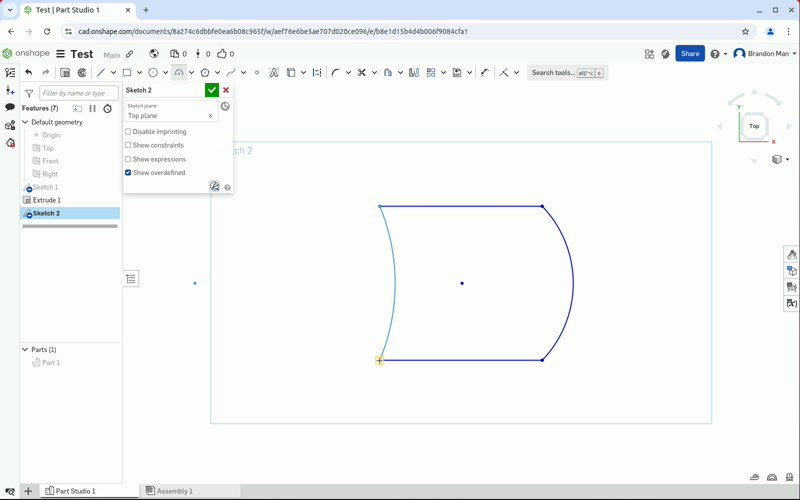
key_down(shift)
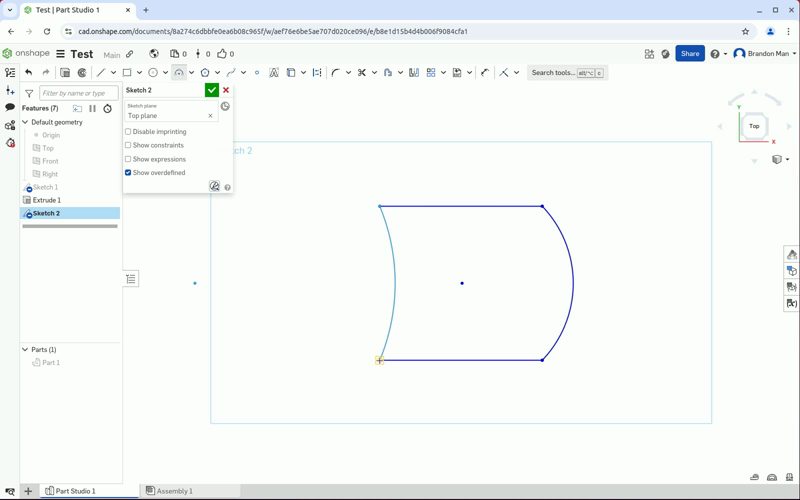
mouse_move(349, 283)
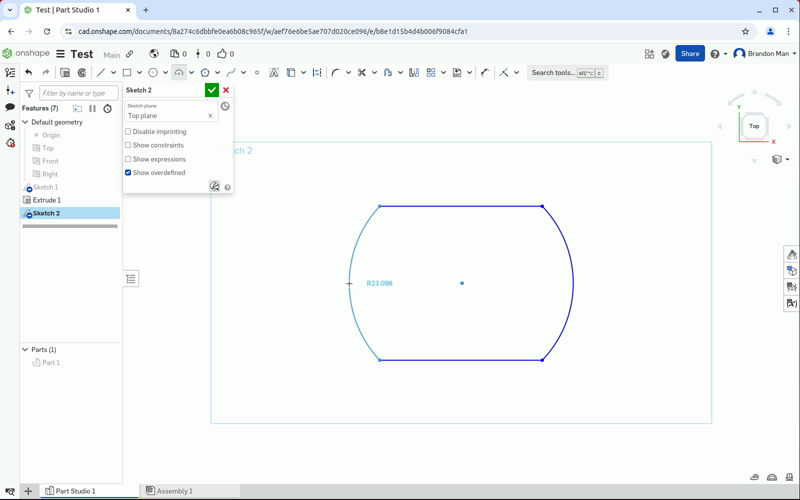
click(349, 283)
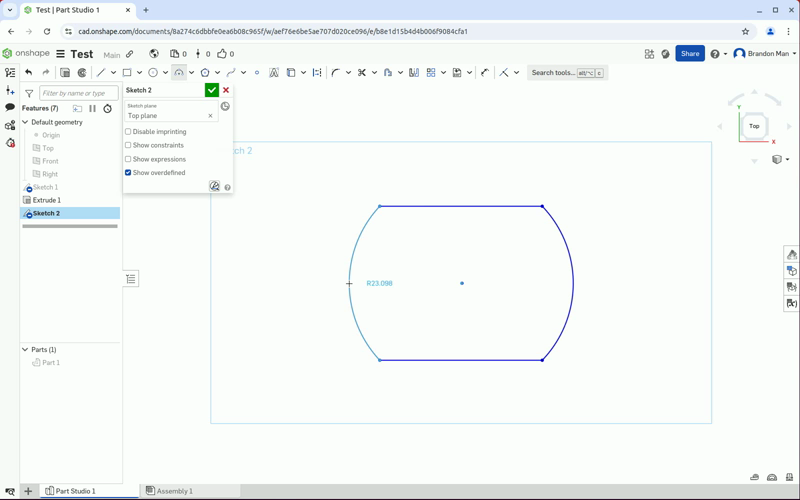
key_up(shift)
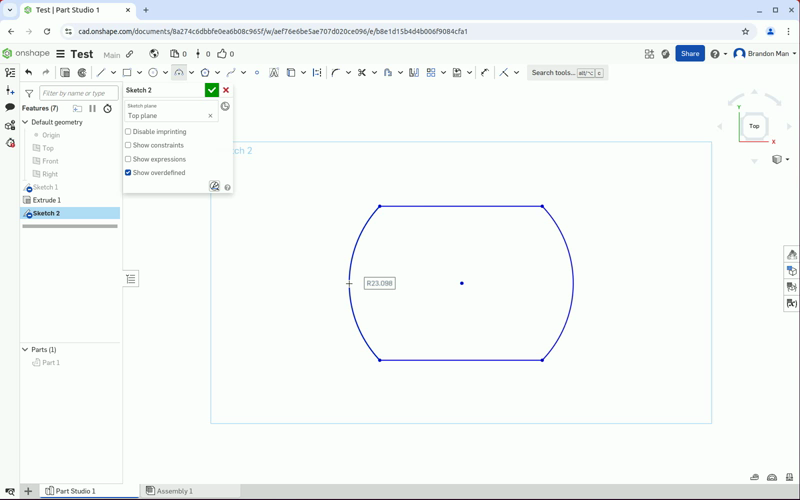
key(esc)
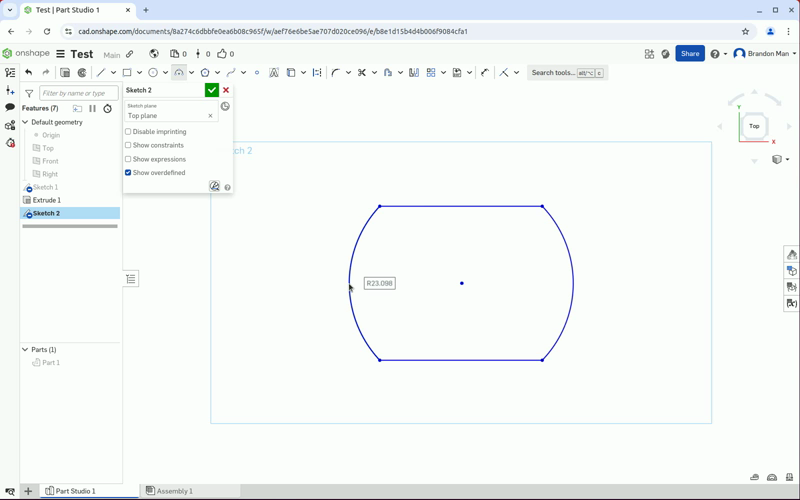
mouse_move(499, 245)
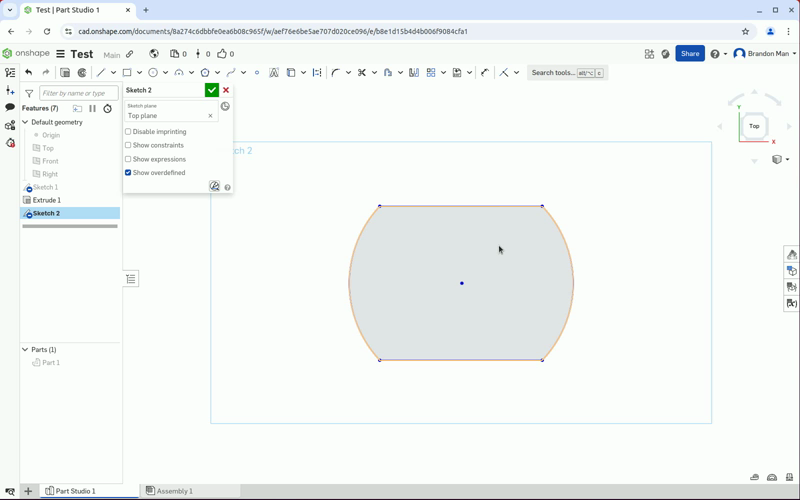
click(499, 245)
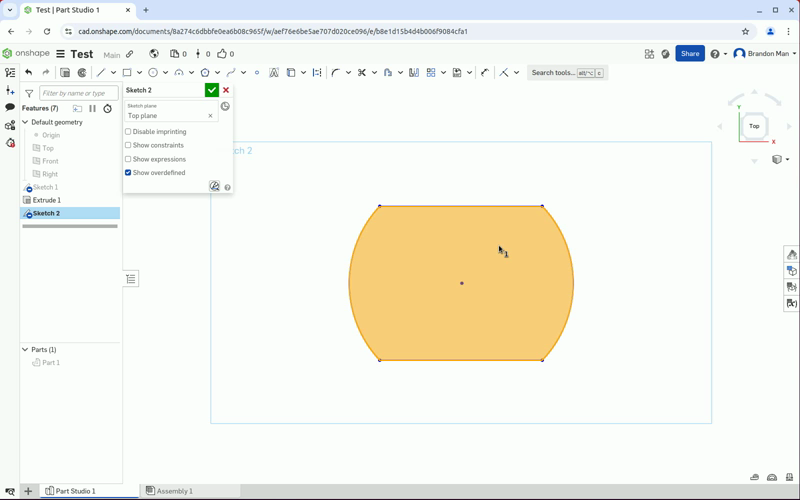
mouse_move(73, 352)
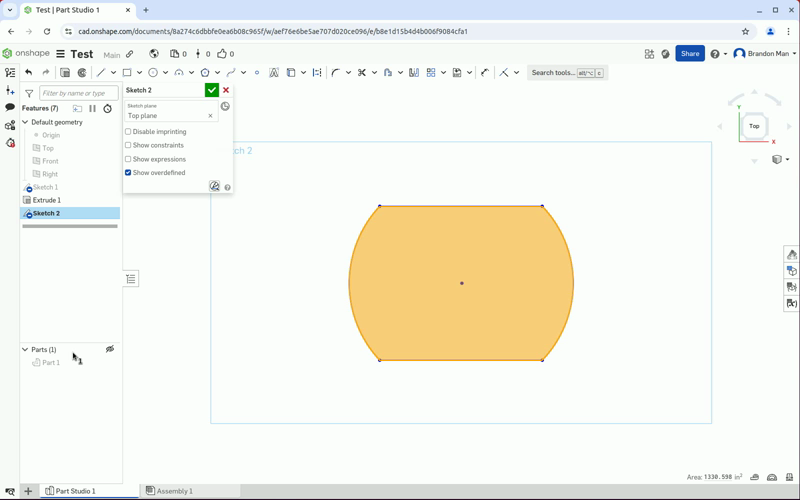
key(shift+y)
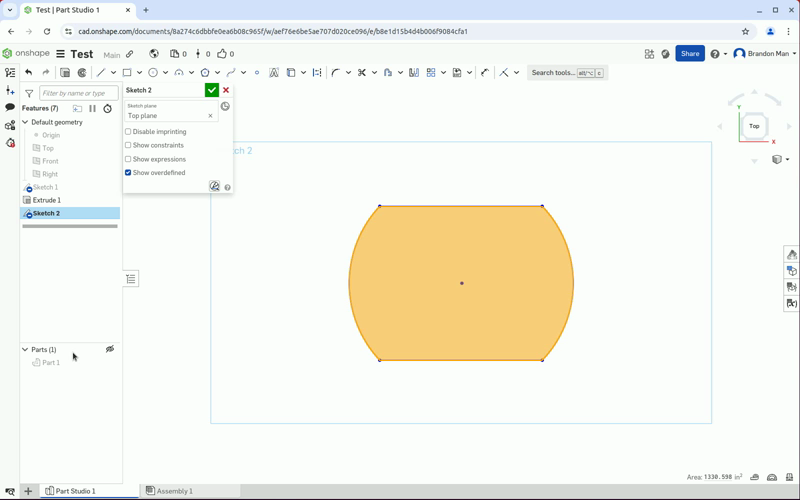
key(shift+e)
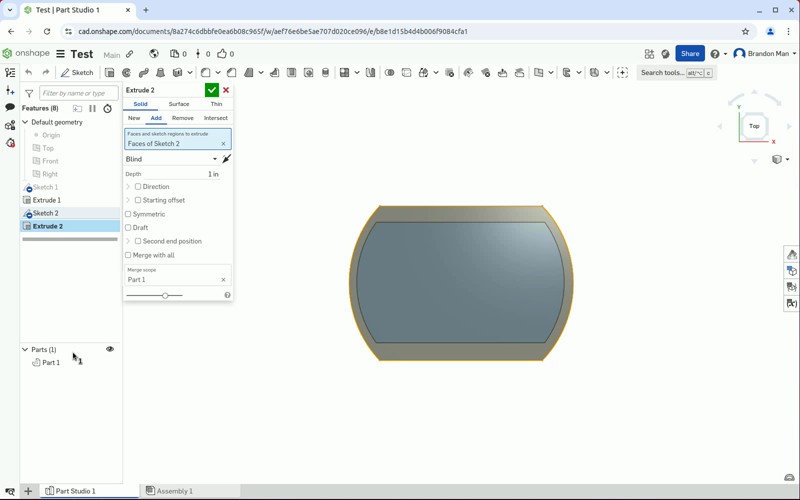
mouse_move(143, 106)
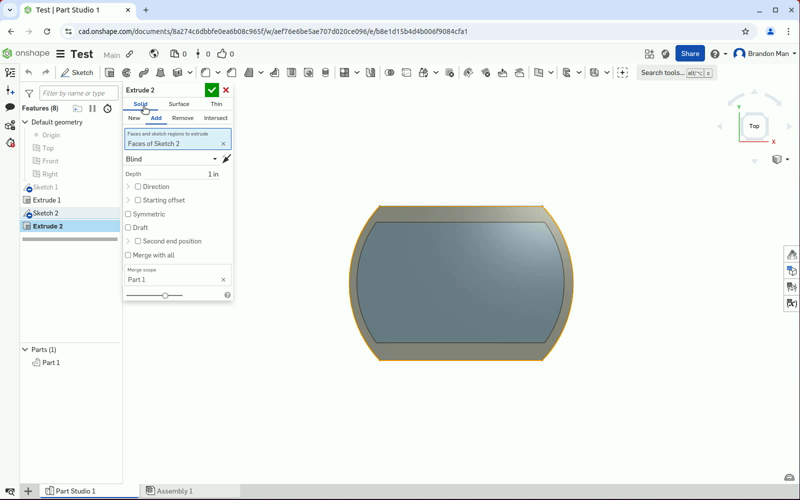
click(143, 106)
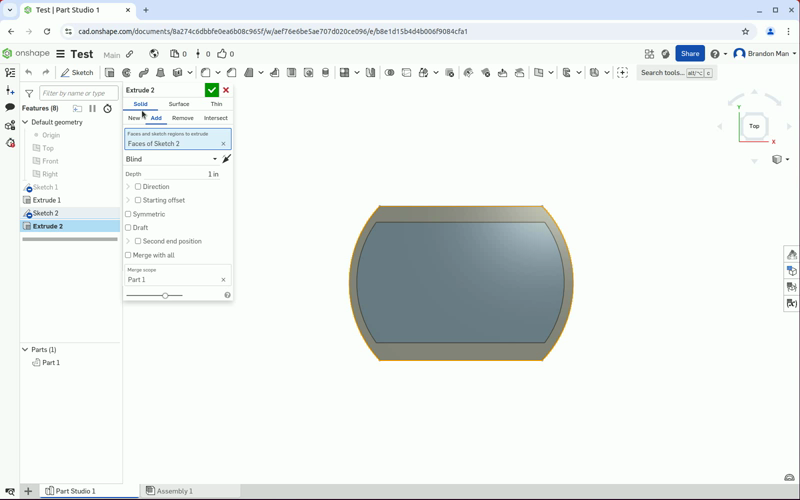
mouse_move(137, 120)
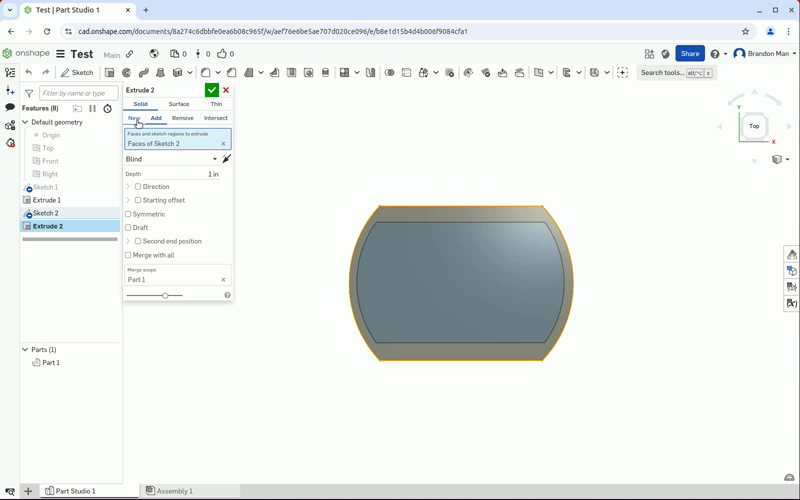
click(137, 120)
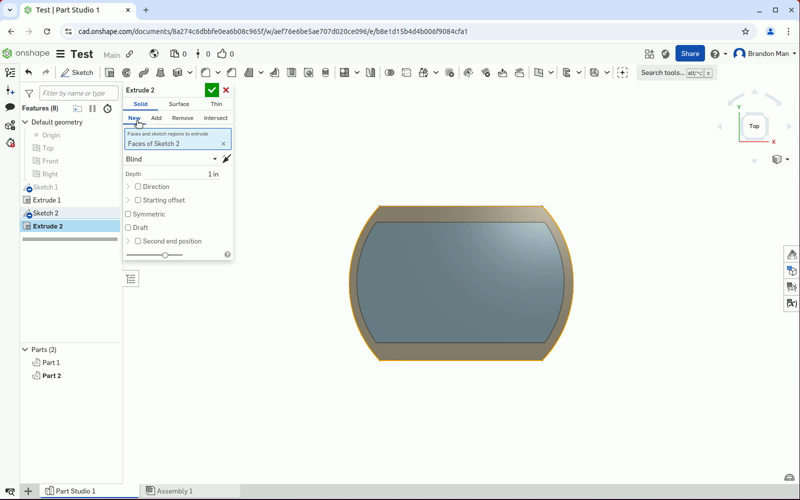
key(tab, 4)
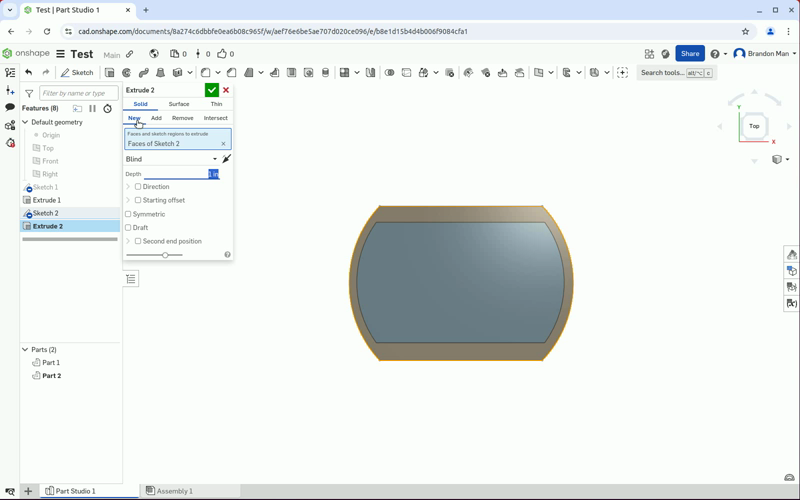
text(10.591)
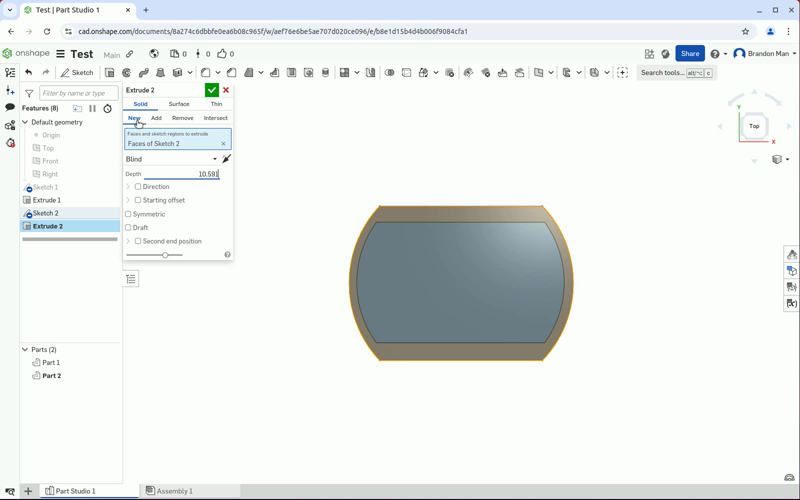
key(enter)
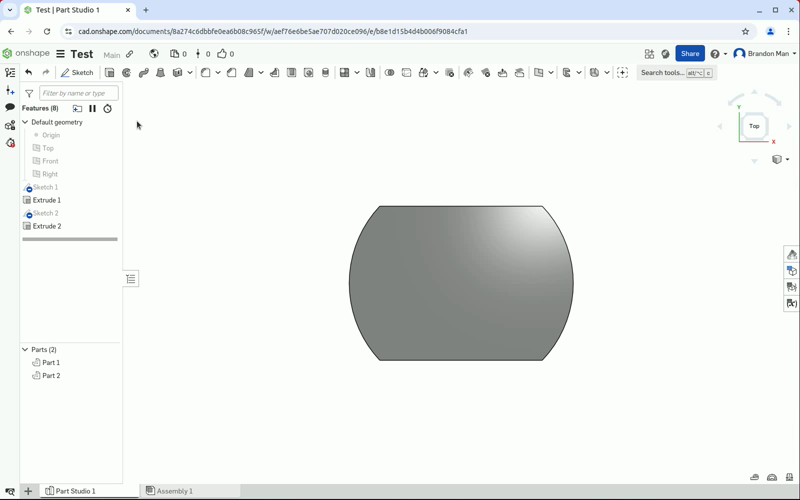
key(shift+h)
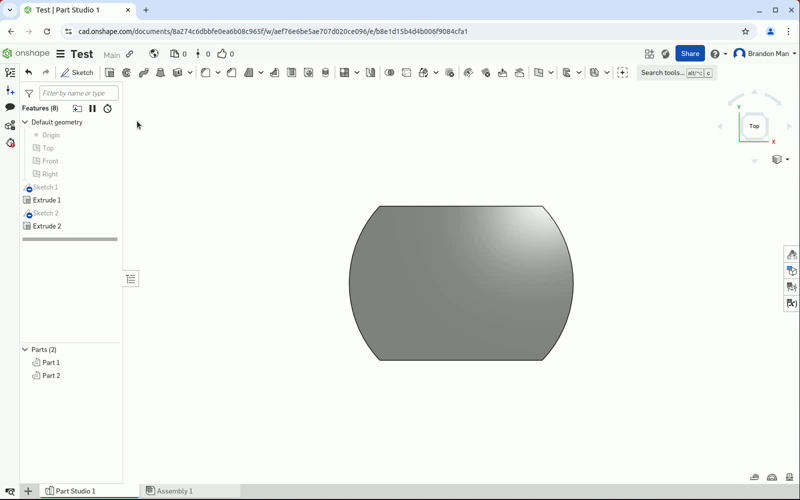
key(shift+h)
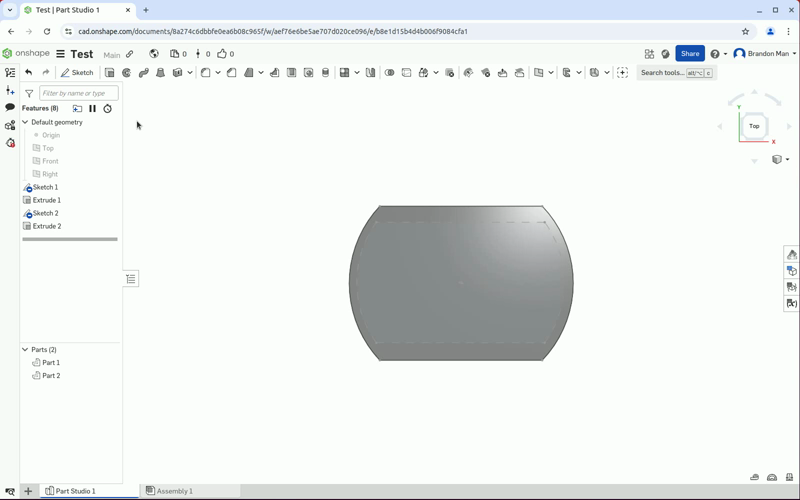
key(shift+7)
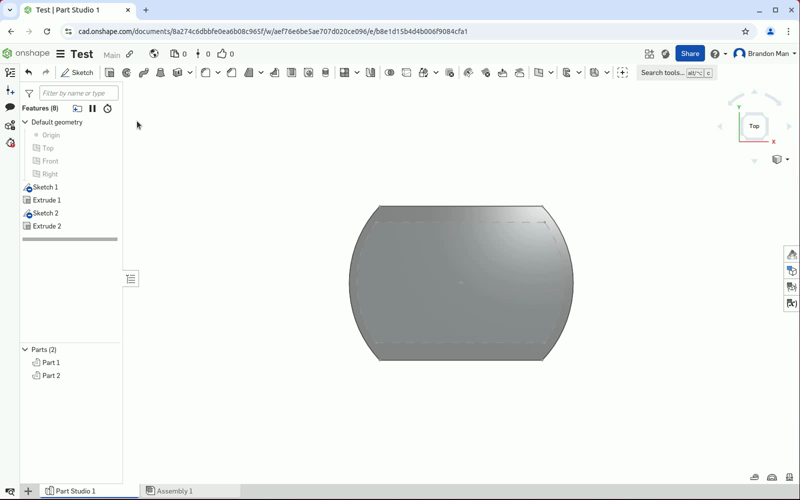
key(up, 3)
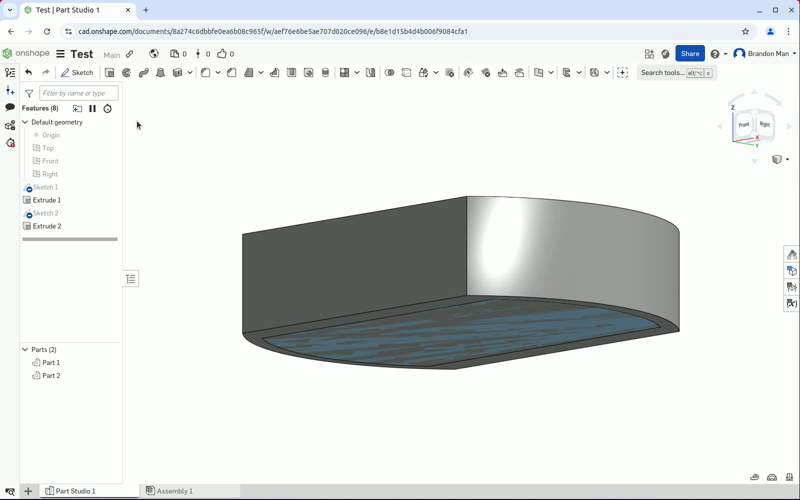
key(left, 3)
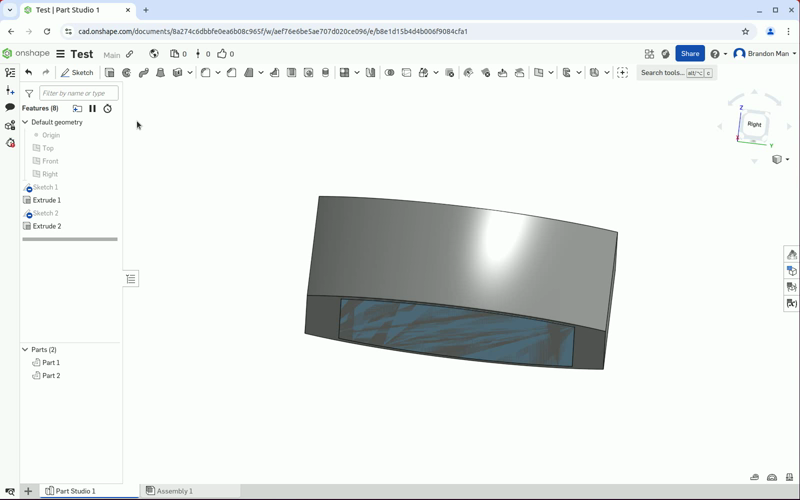
key(right, 3)
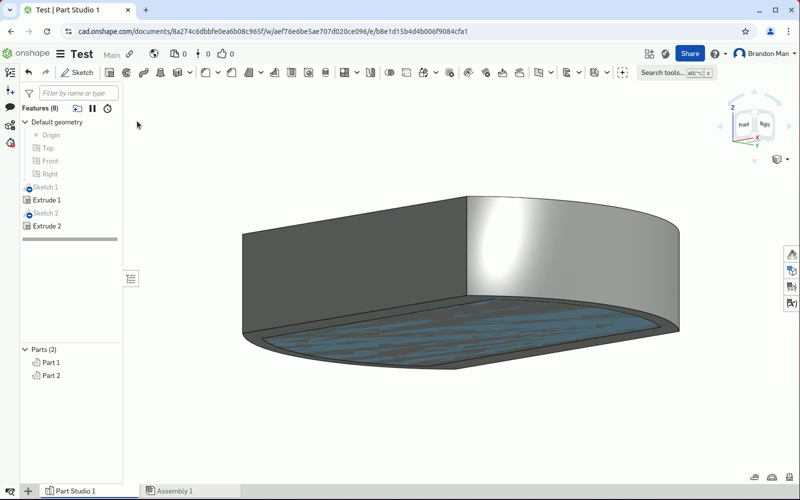
key(down, 3)
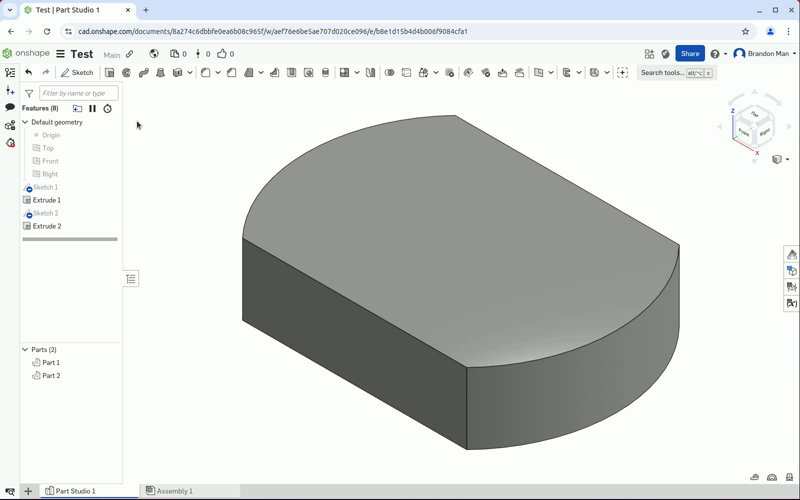
mouse_move(73, 189)
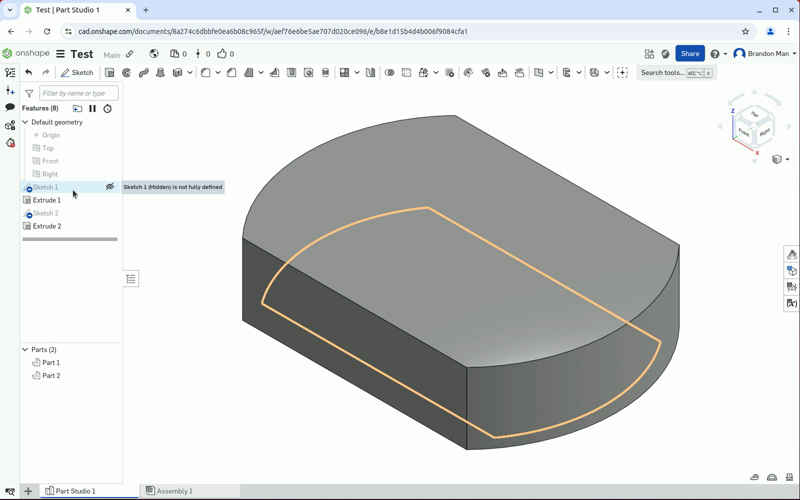
click(73, 189)